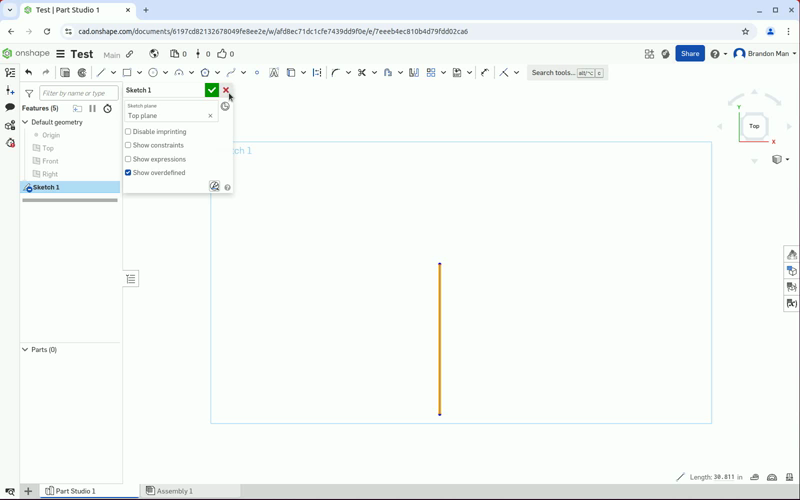
key(shift+h)
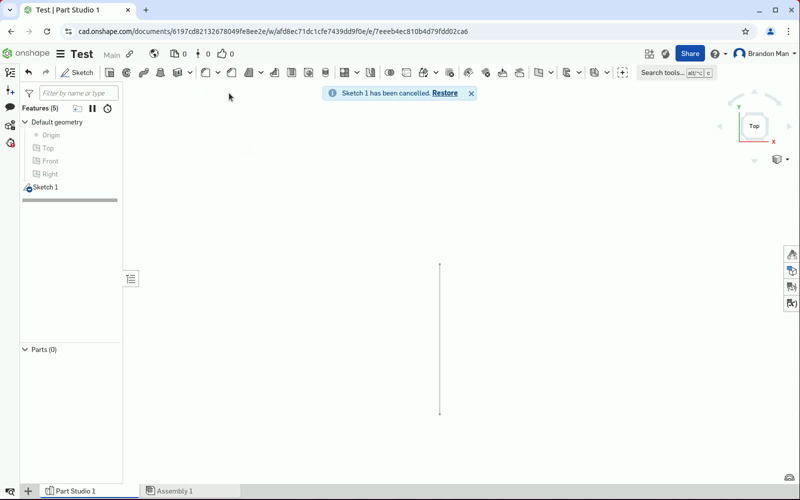
key(shift+s)
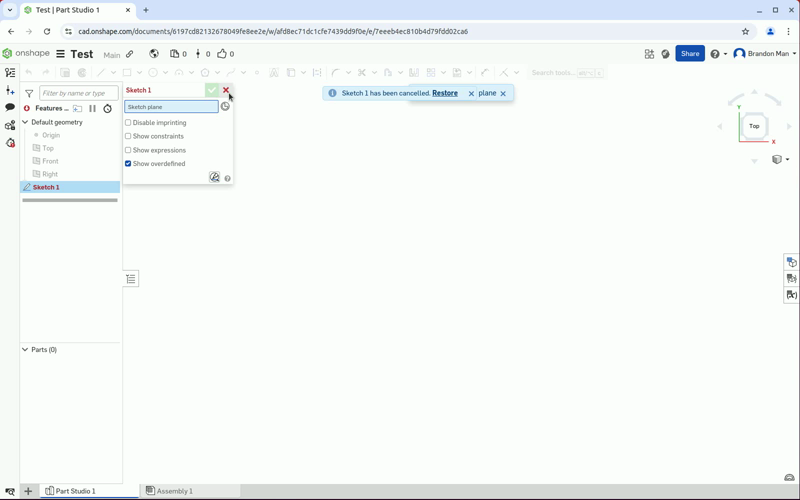
mouse_move(73, 150)
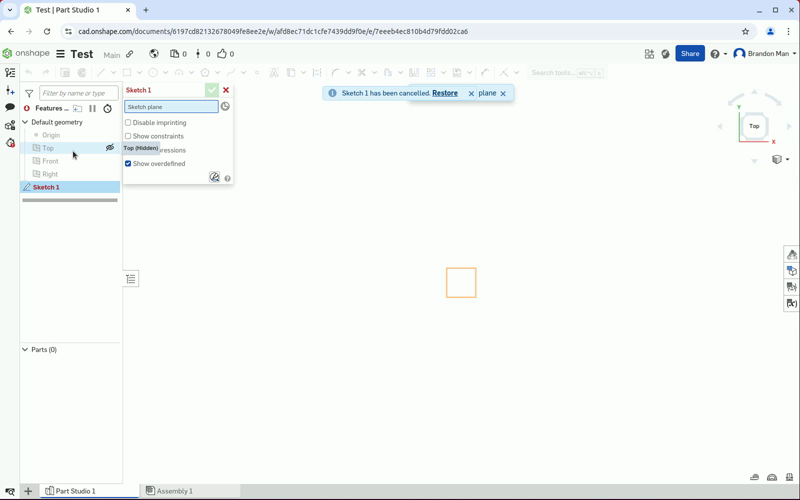
click(73, 150)
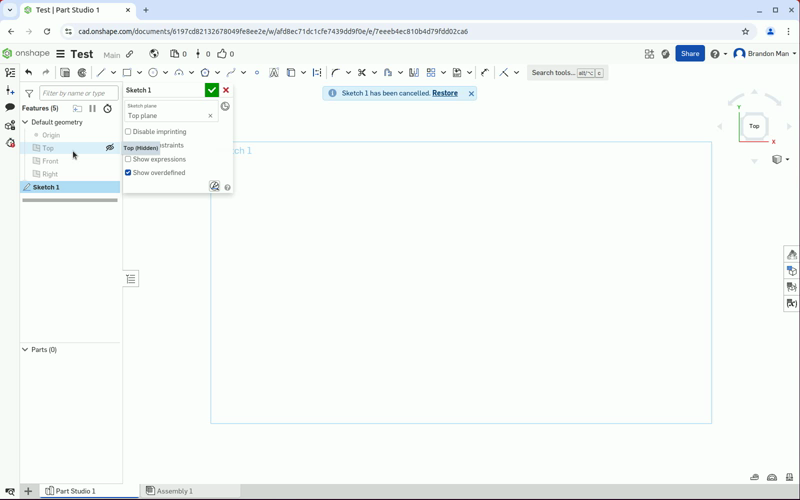
mouse_move(73, 352)
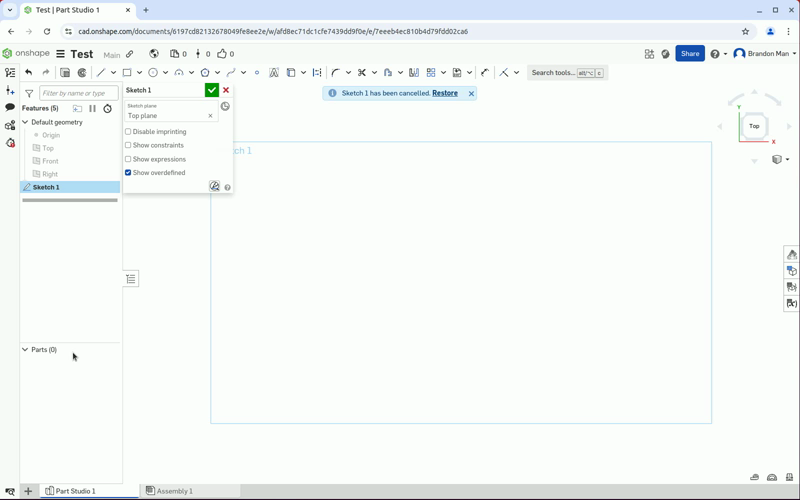
key(y)
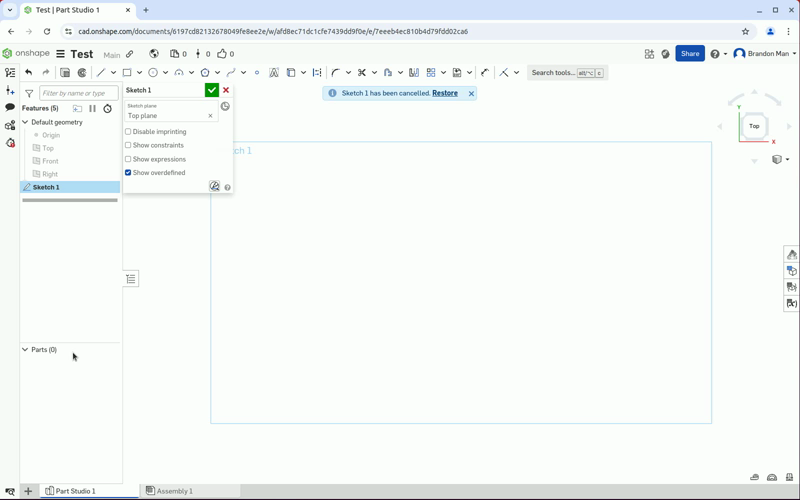
key(l)
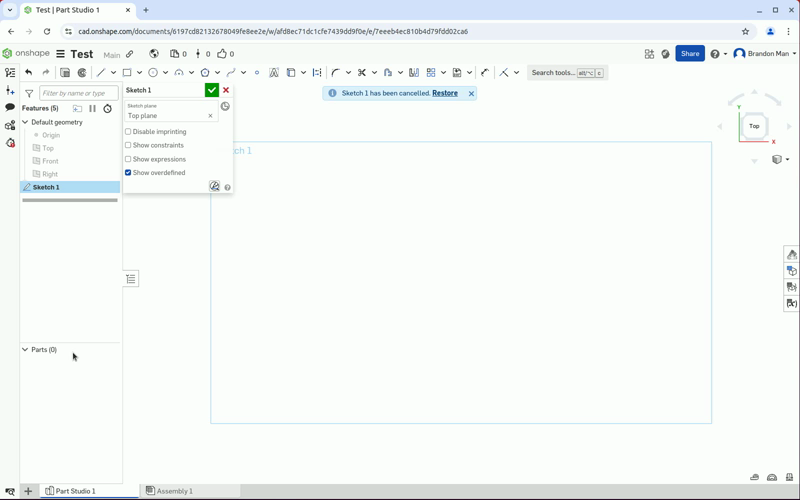
key_down(shift)
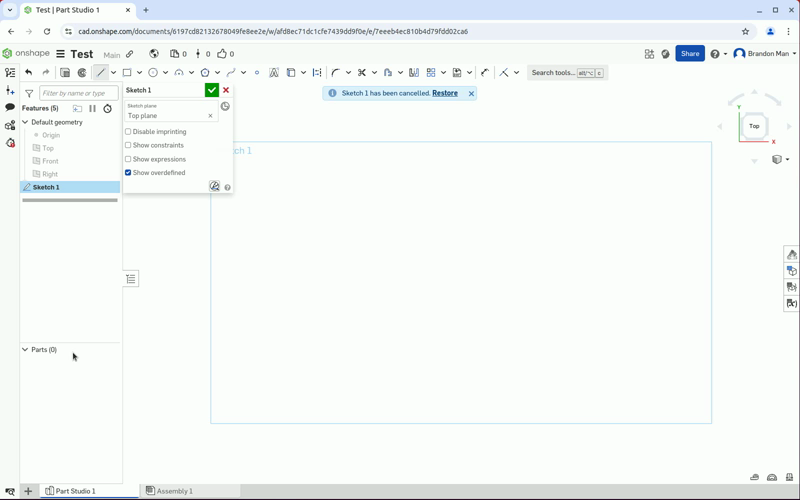
mouse_move(379, 282)
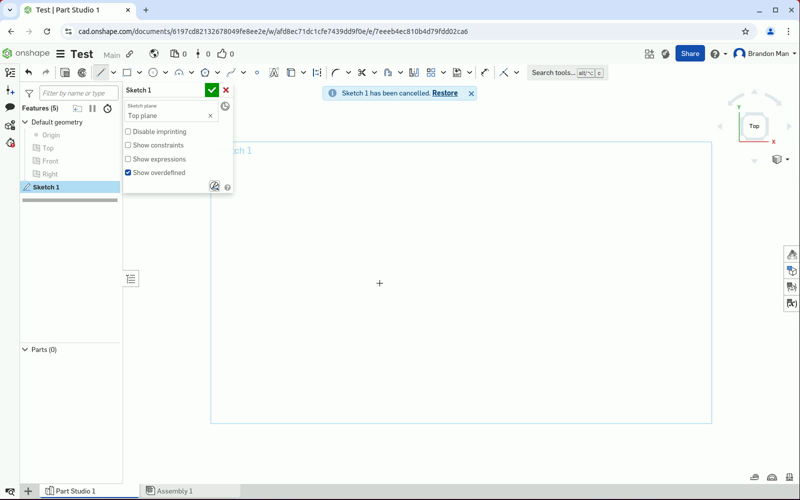
click(379, 282)
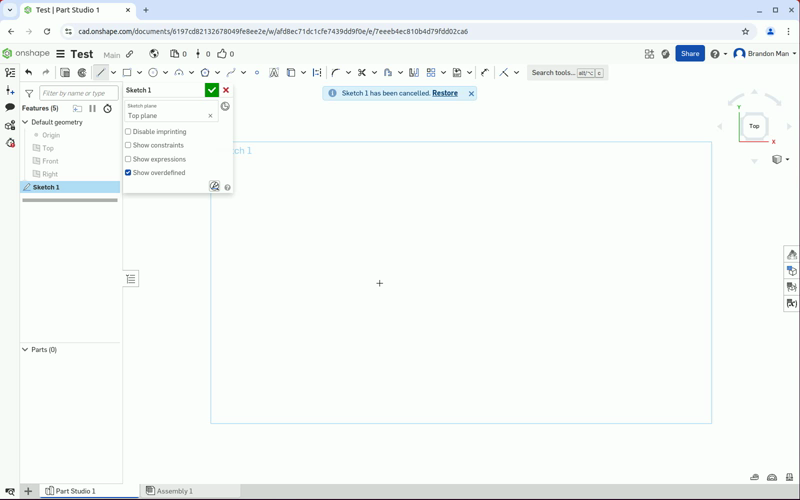
key_up(shift)
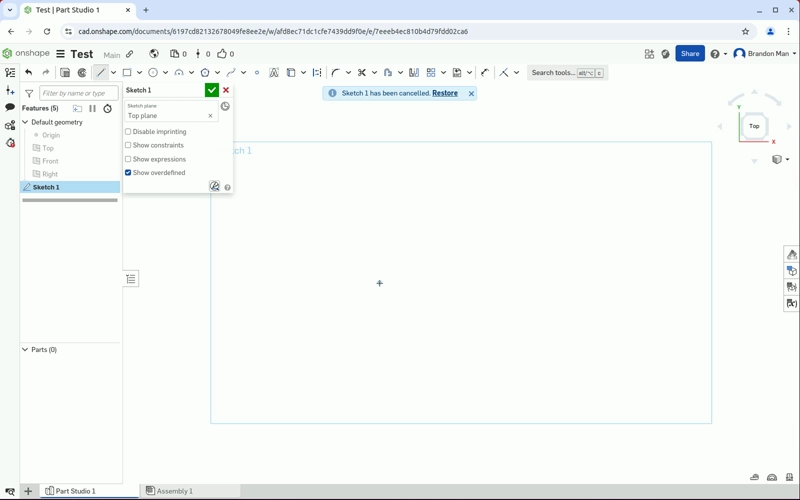
key_down(shift)
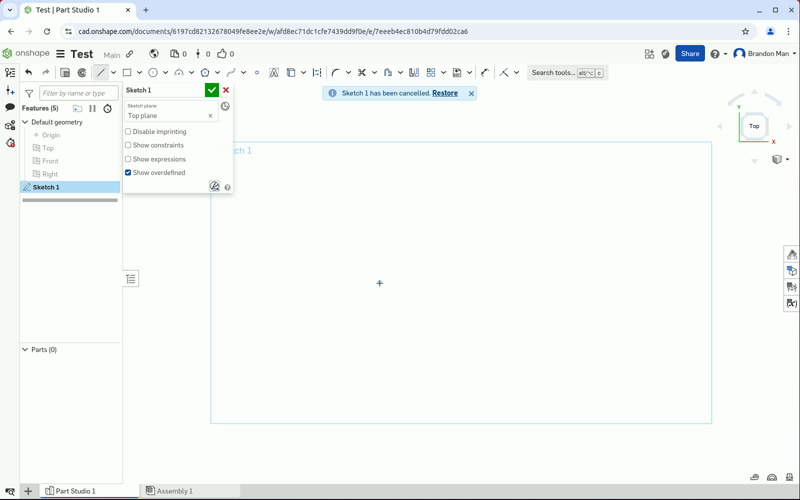
mouse_move(540, 282)
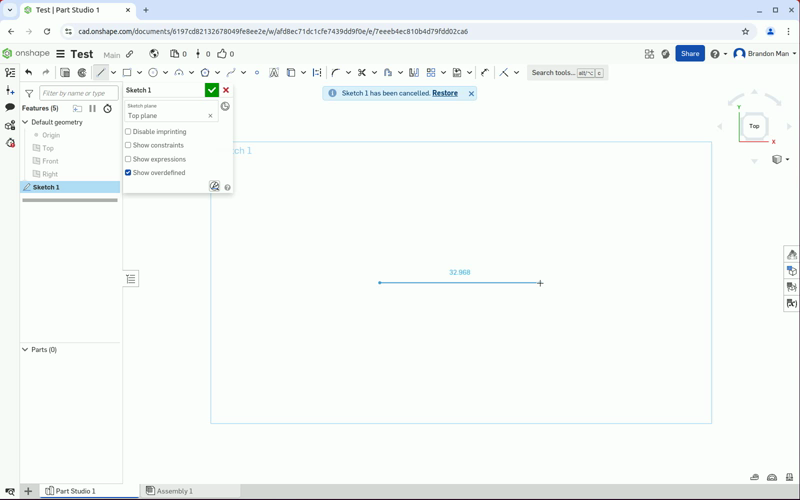
click(540, 282)
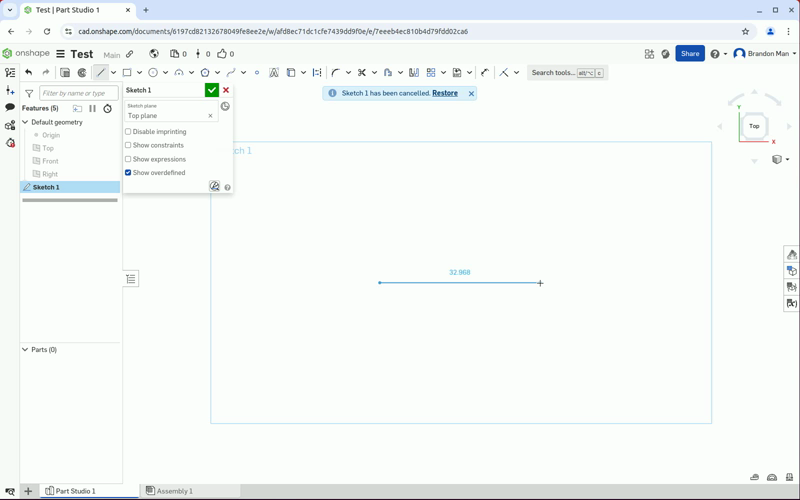
key_up(shift)
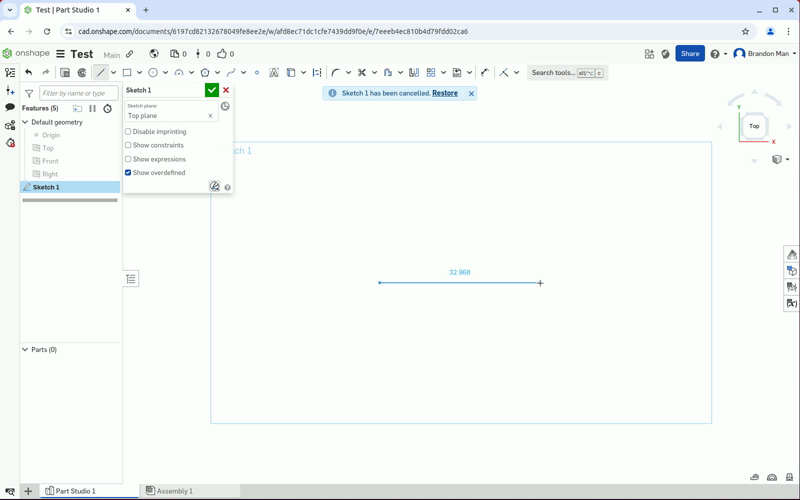
key_down(shift)
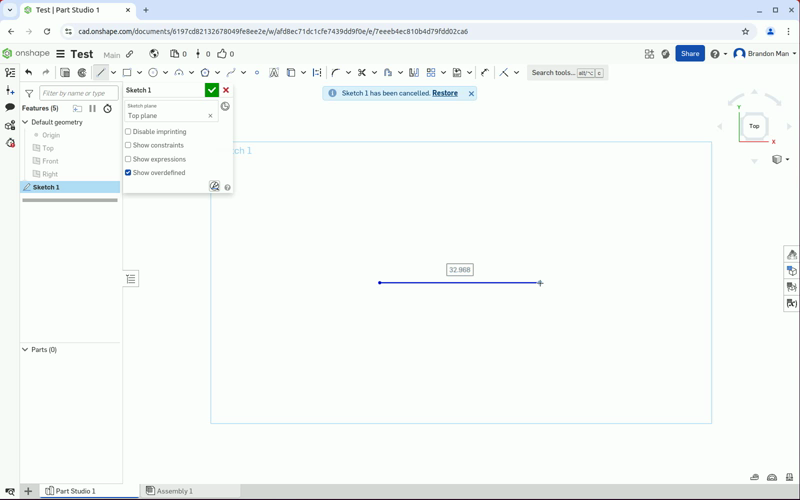
mouse_move(570, 282)
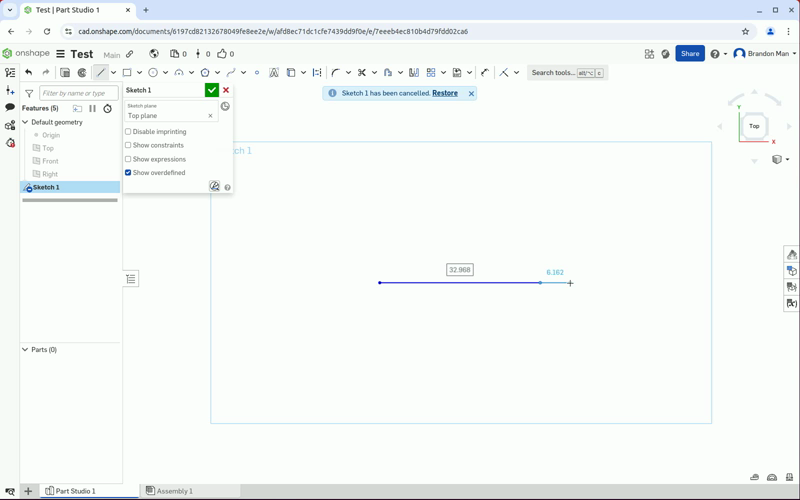
mouse_move(540, 250)
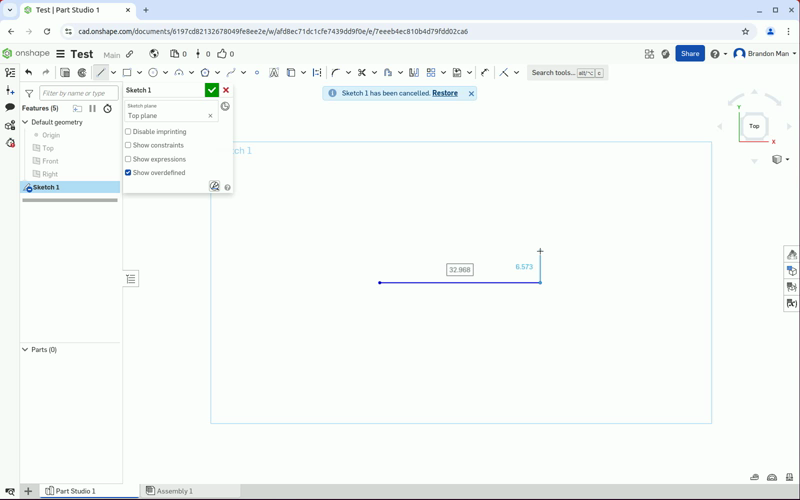
click(540, 250)
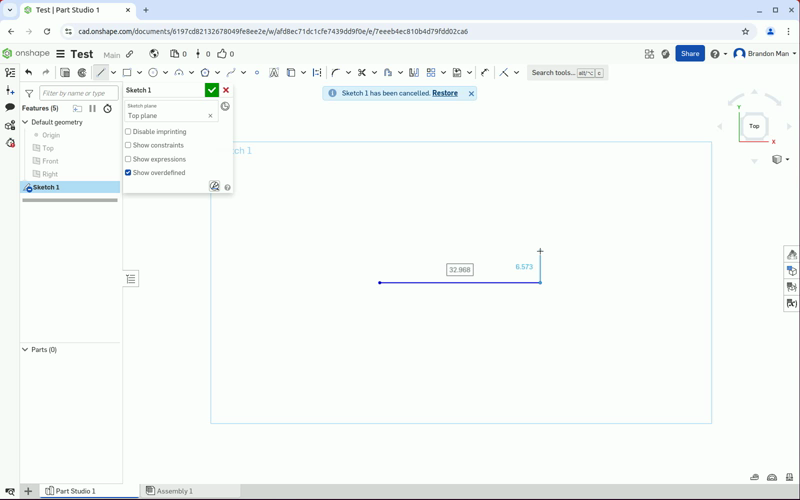
key_up(shift)
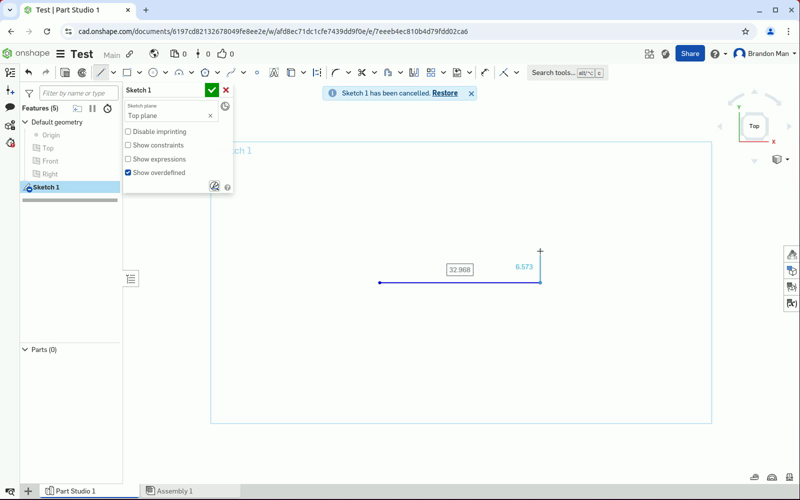
key(esc)
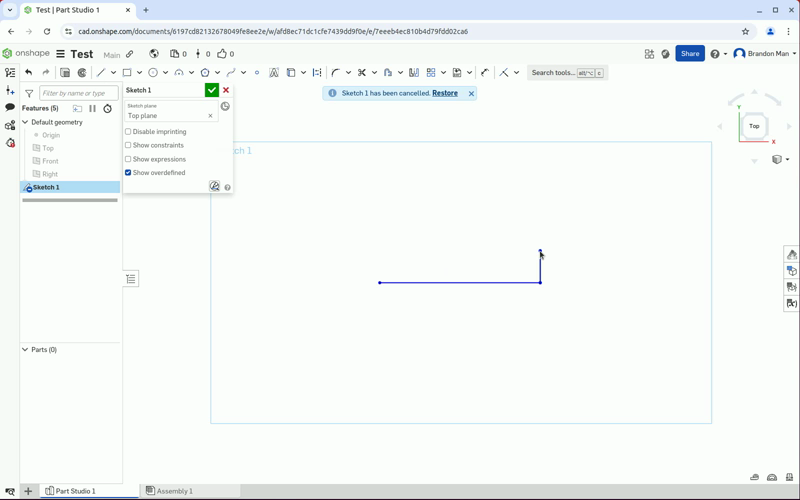
key(a)
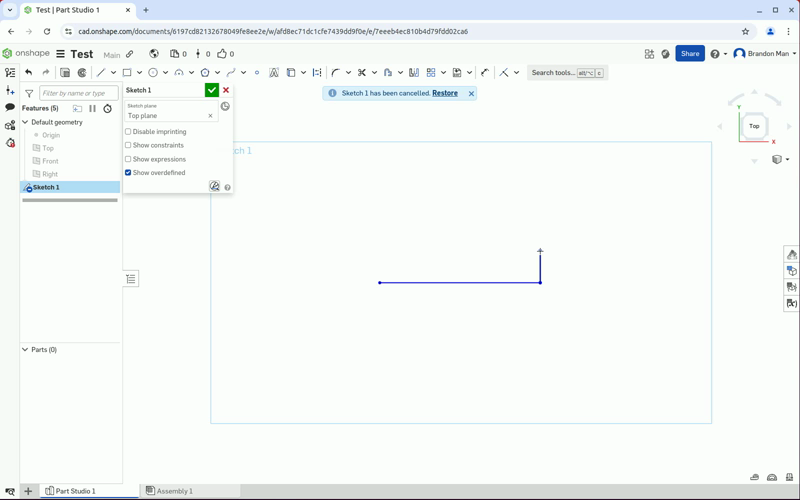
mouse_move(540, 250)
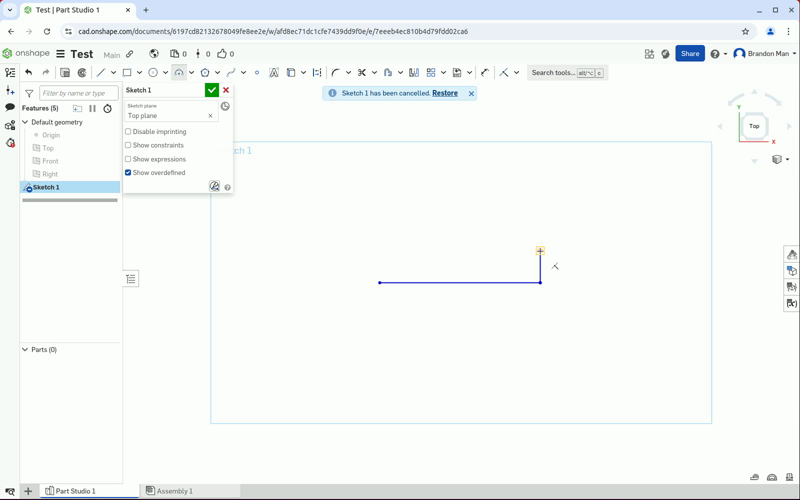
click(540, 250)
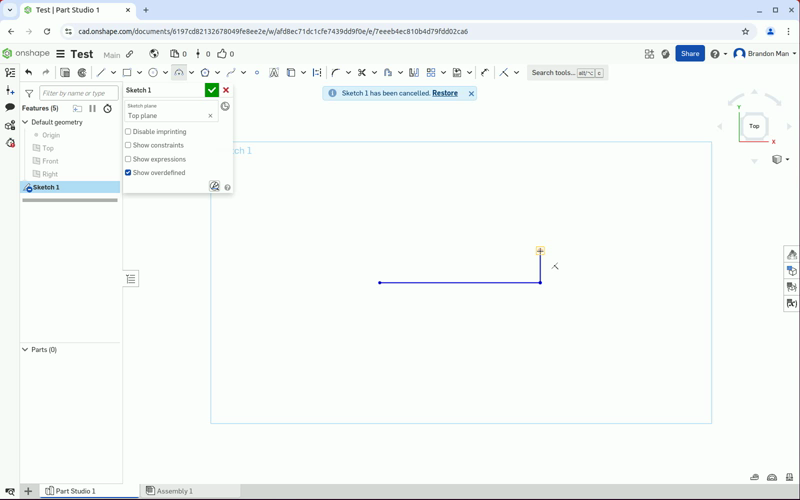
key_down(shift)
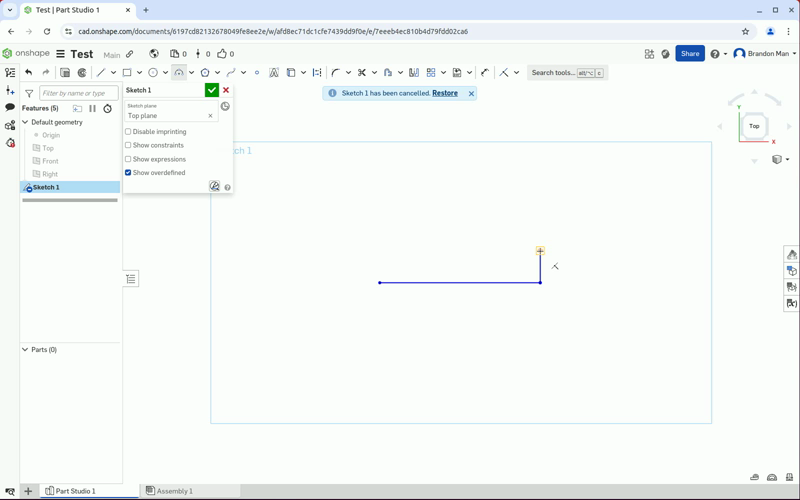
mouse_move(379, 250)
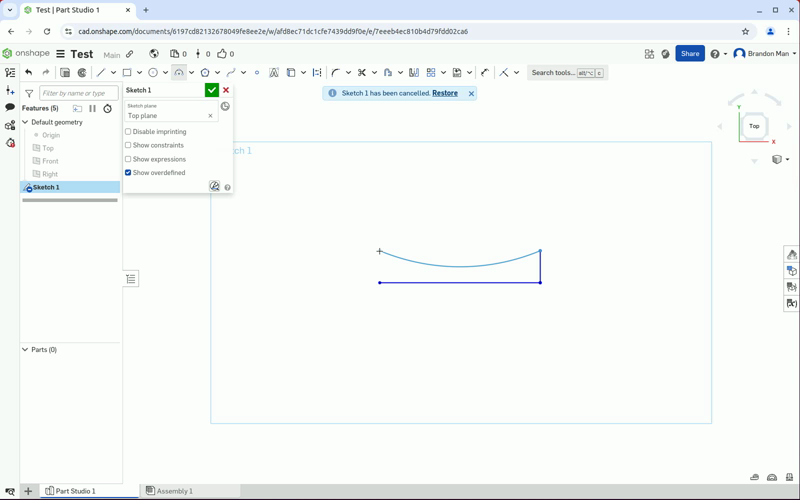
click(379, 250)
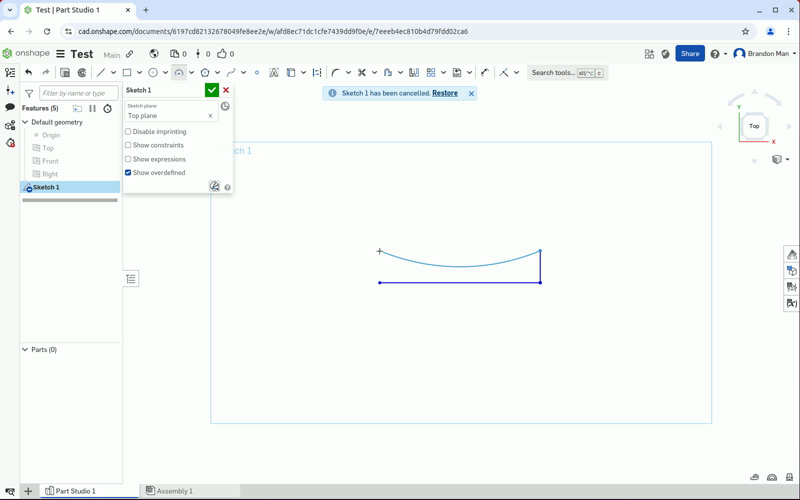
mouse_move(459, 170)
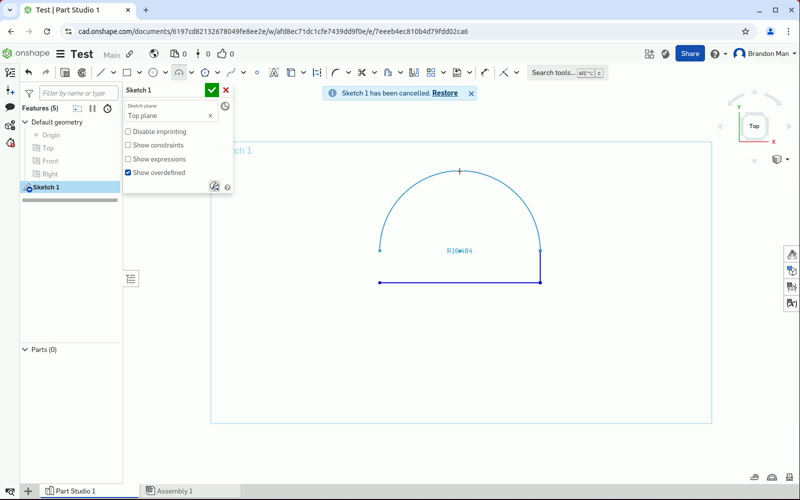
click(459, 170)
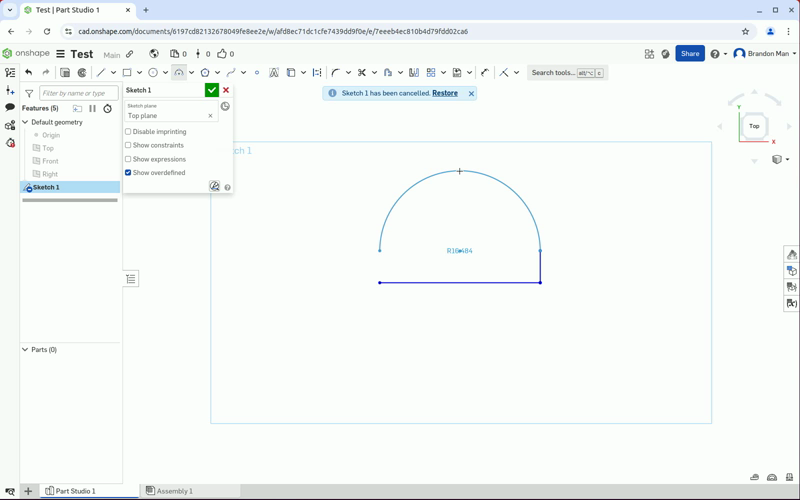
key_up(shift)
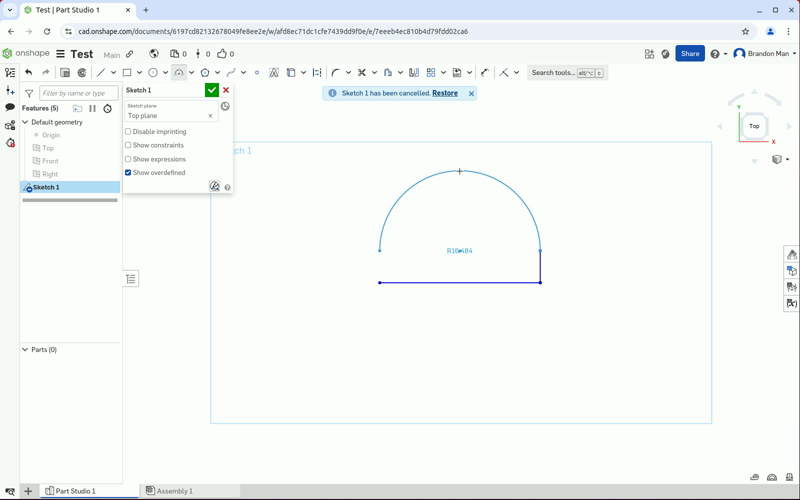
key(esc)
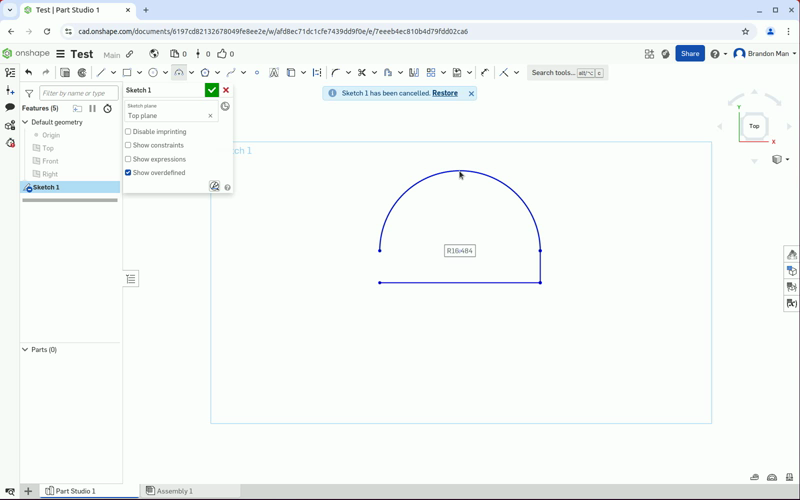
key(l)
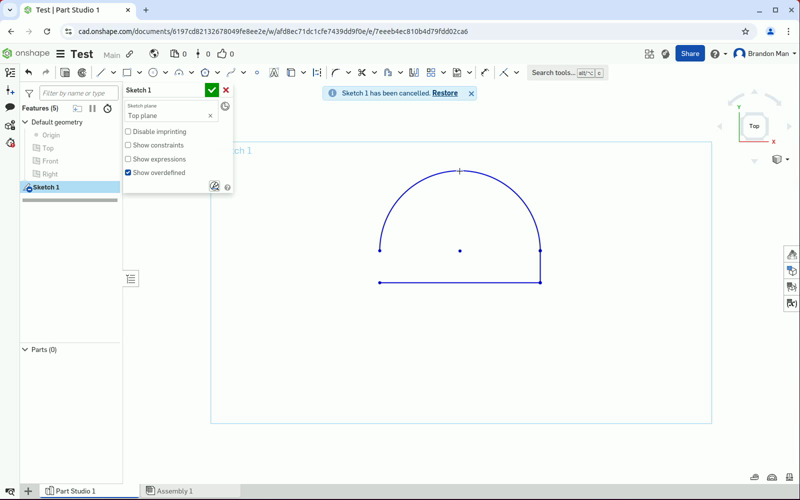
mouse_move(379, 250)
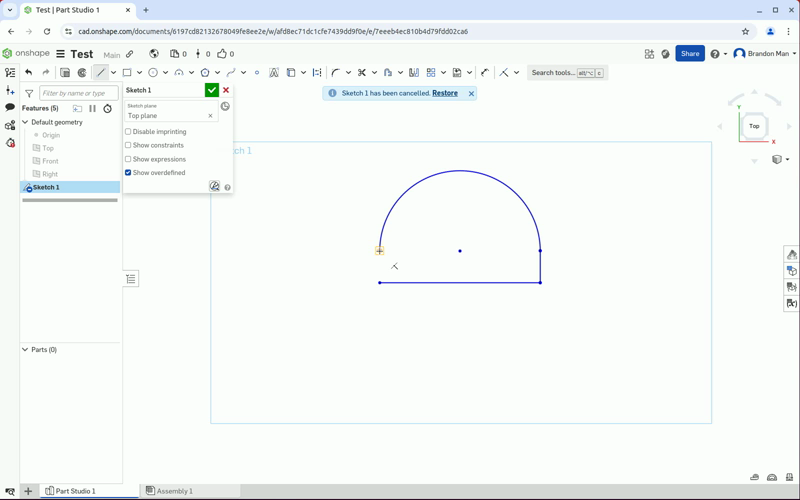
click(379, 250)
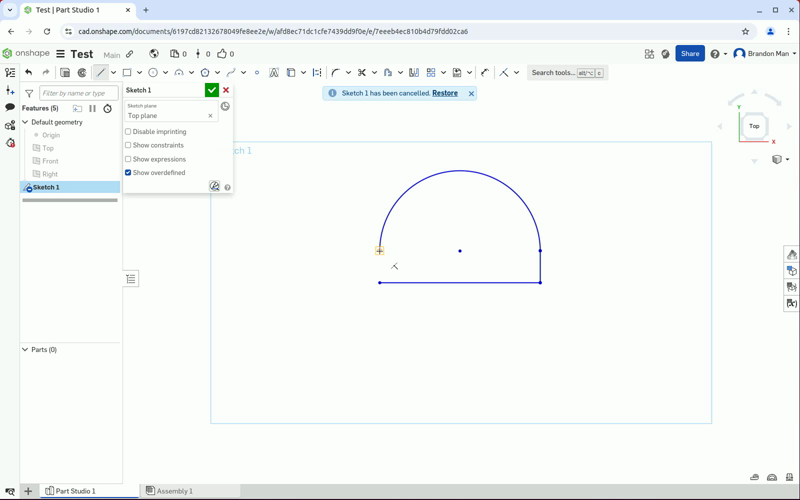
mouse_move(409, 250)
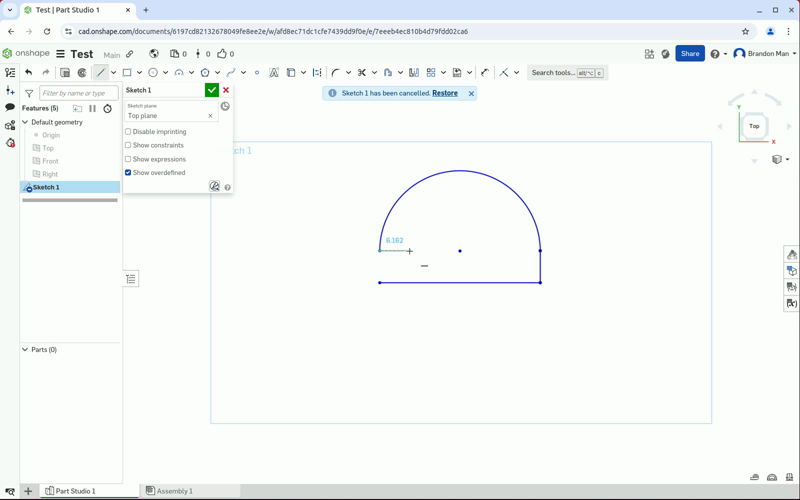
key_down(shift)
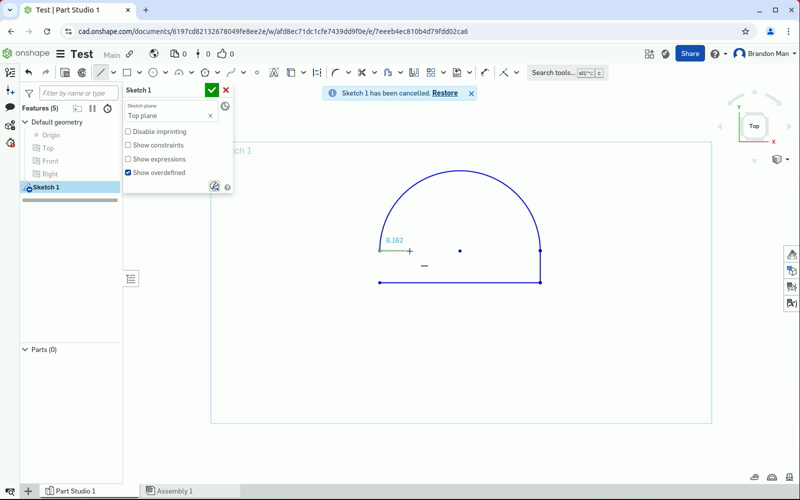
mouse_move(379, 282)
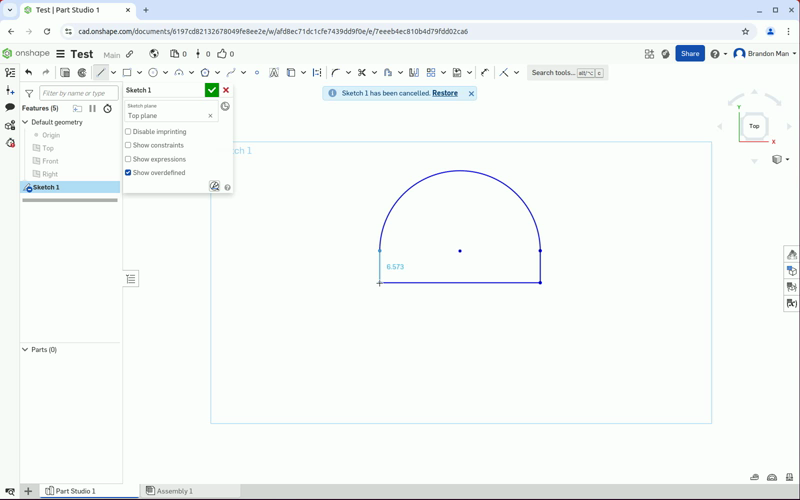
key_up(shift)
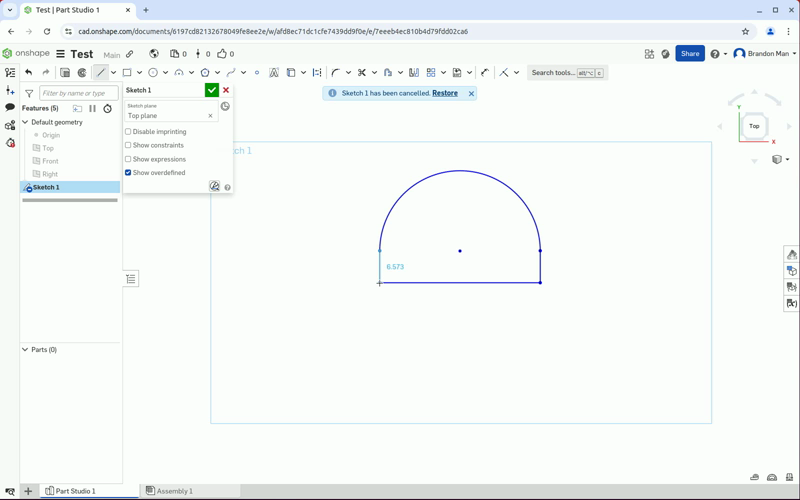
click(379, 282)
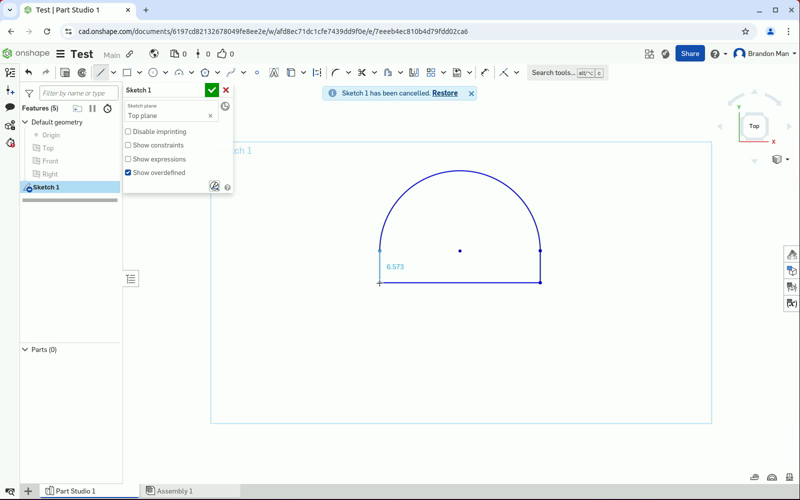
key(esc)
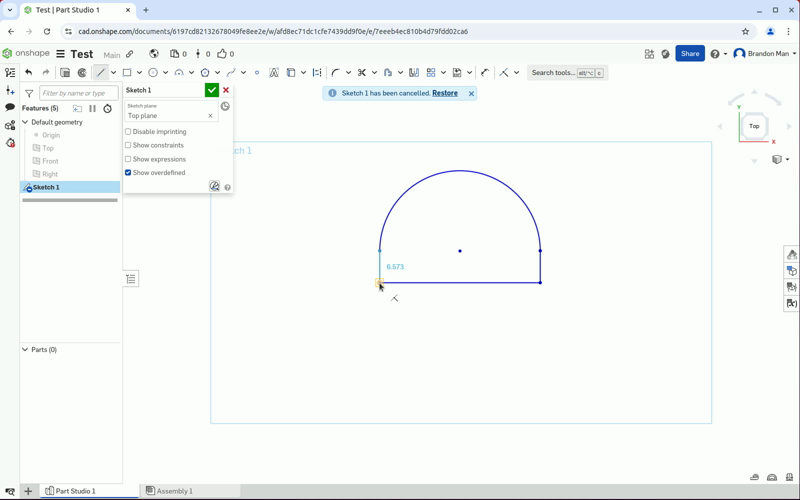
key(c)
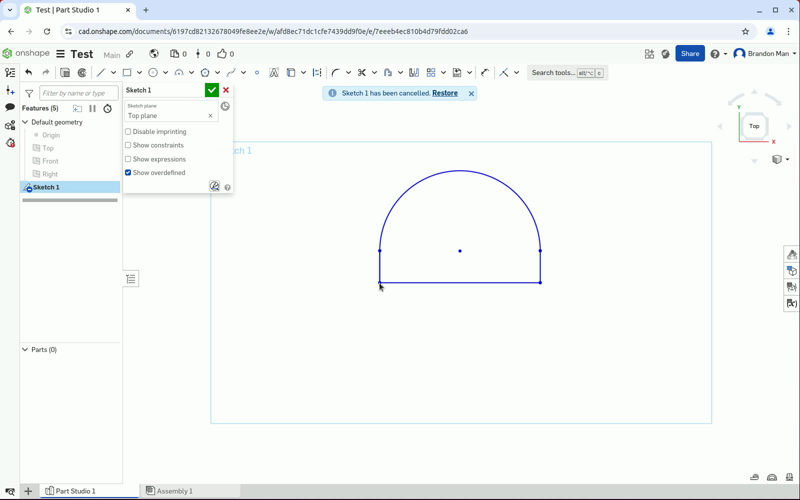
key_down(shift)
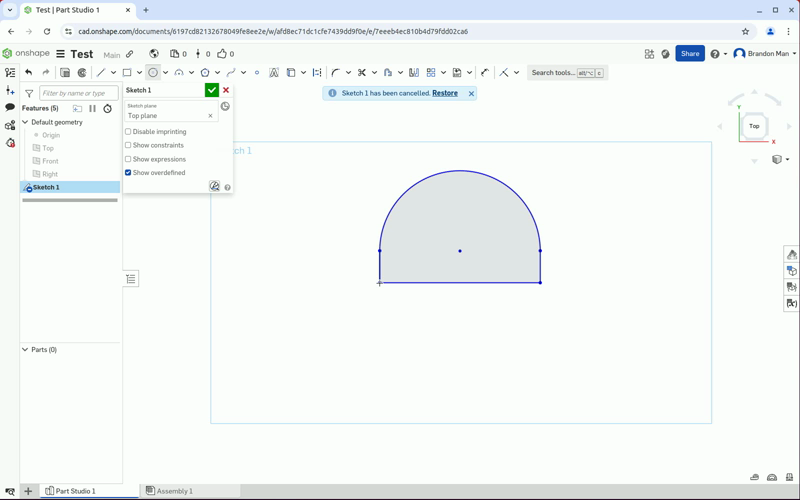
mouse_move(460, 235)
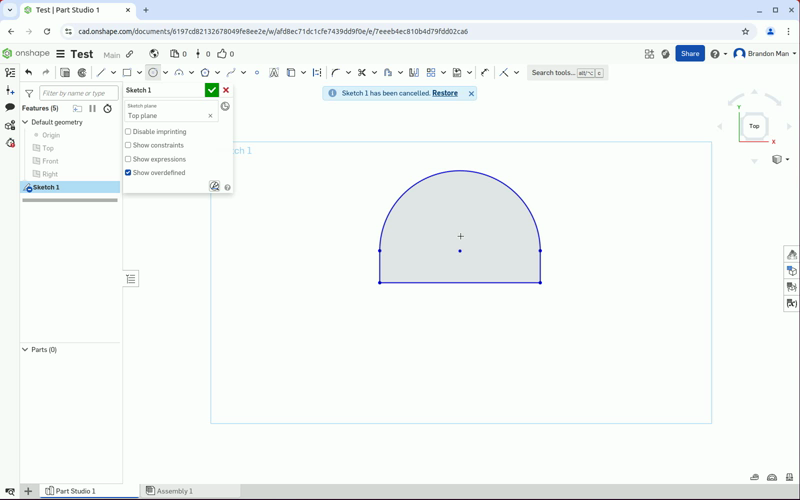
click(460, 235)
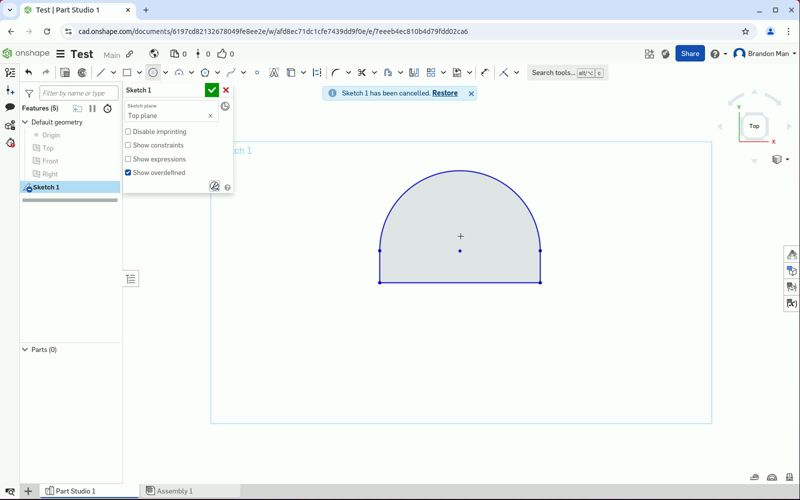
key_up(shift)
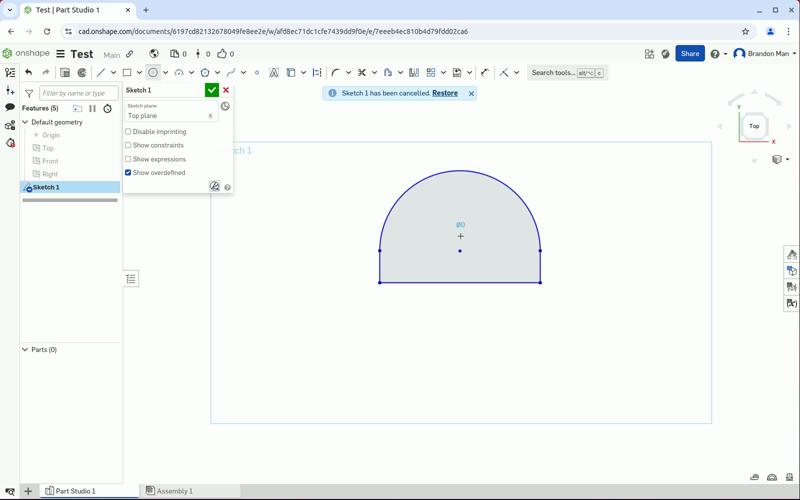
mouse_move(492, 235)
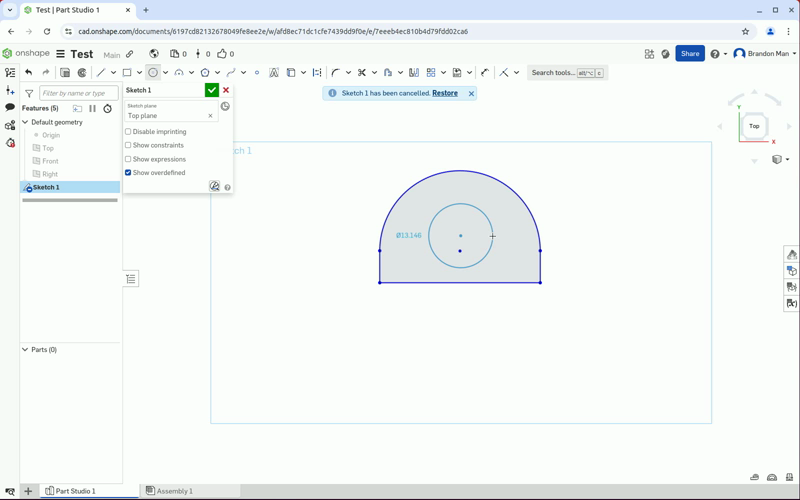
click(492, 235)
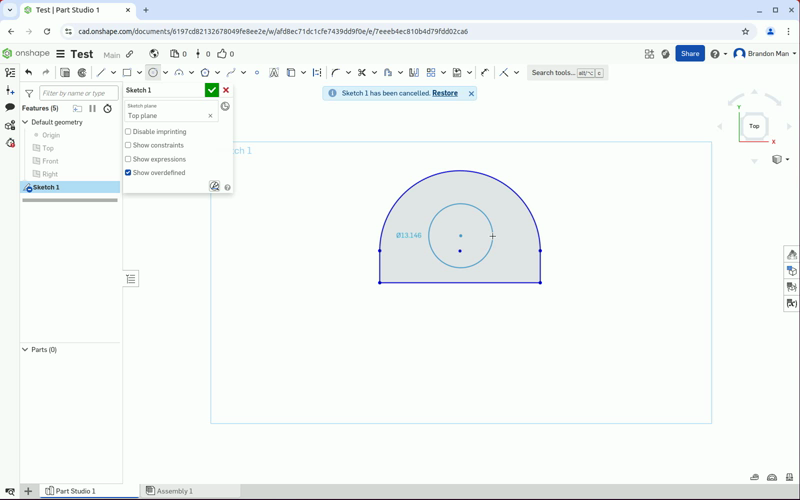
key(esc)
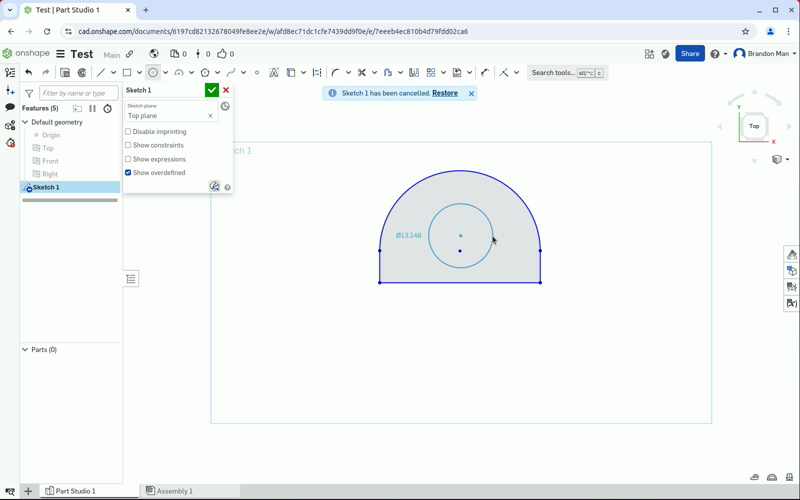
mouse_move(402, 273)
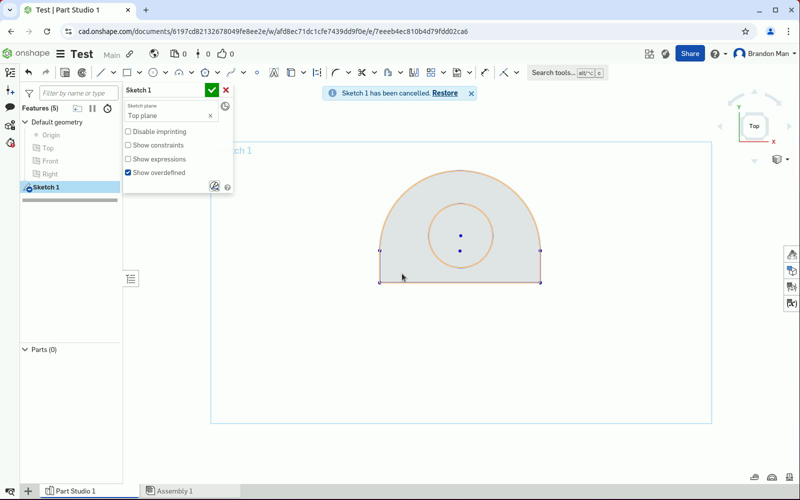
click(402, 273)
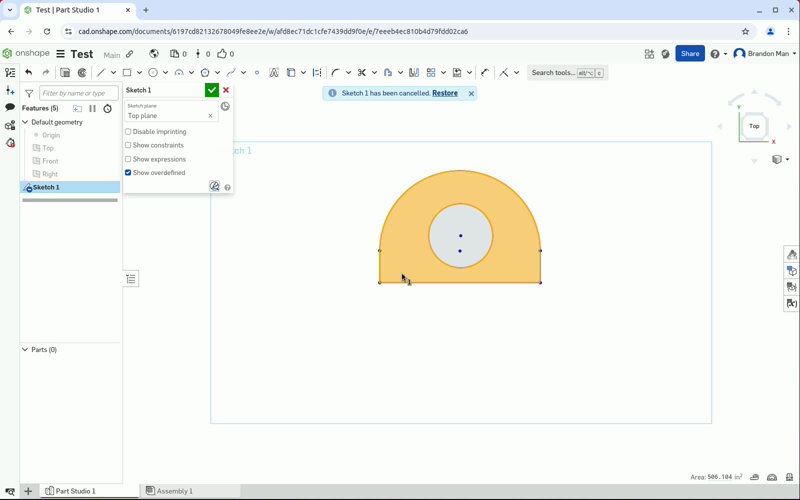
mouse_move(73, 352)
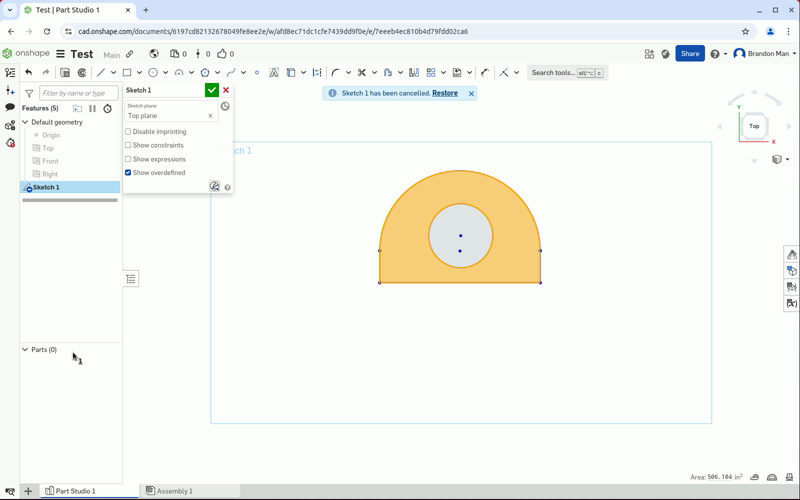
key(shift+y)
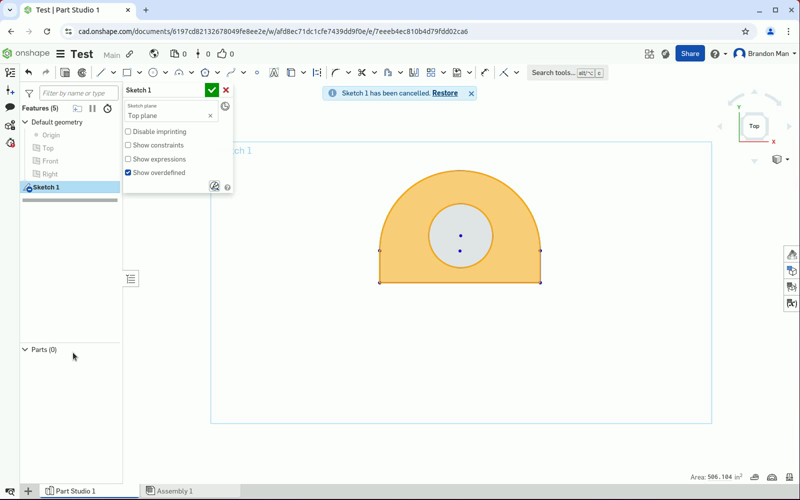
key(shift+e)
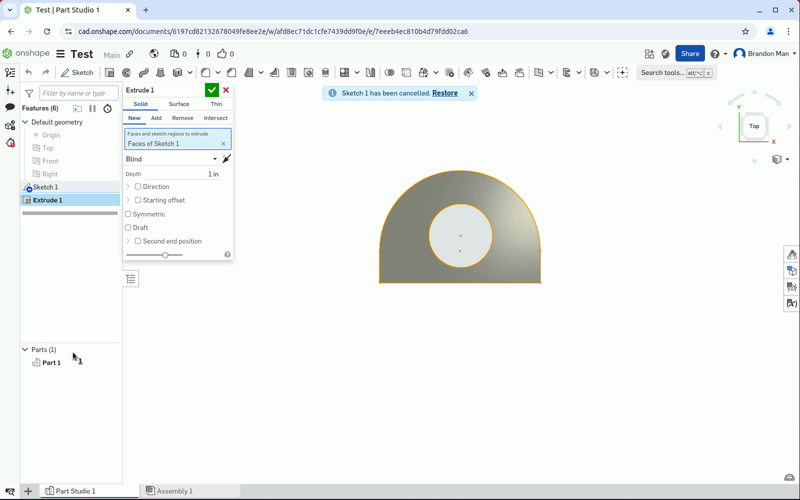
mouse_move(143, 106)
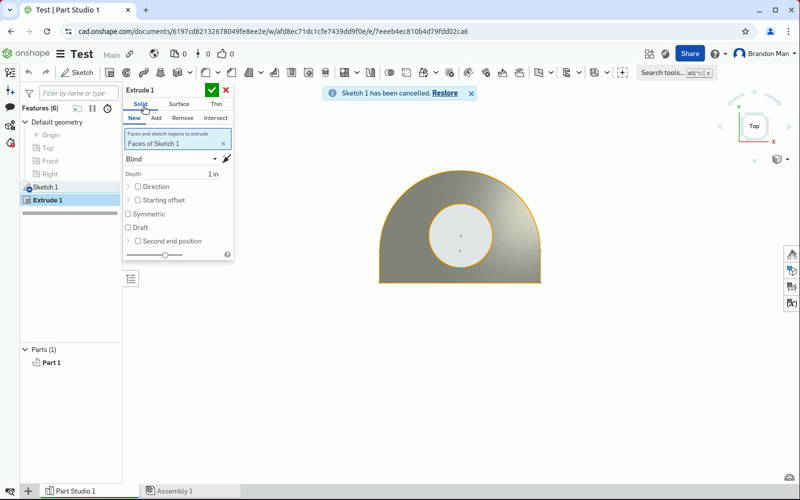
click(143, 106)
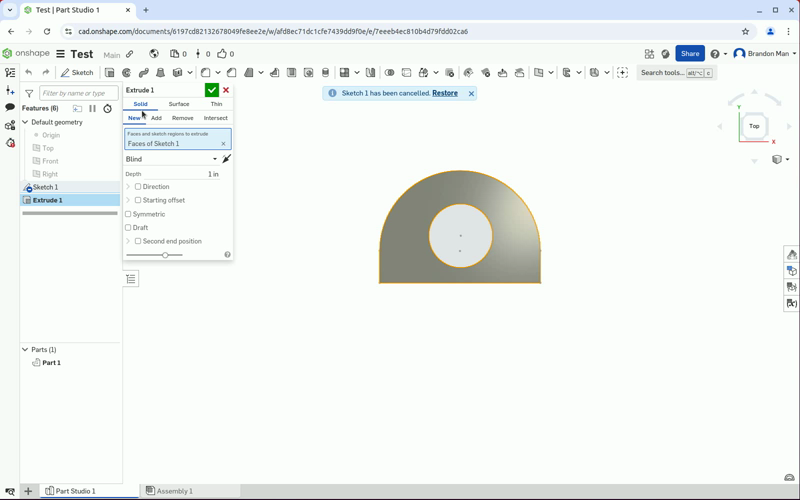
mouse_move(137, 120)
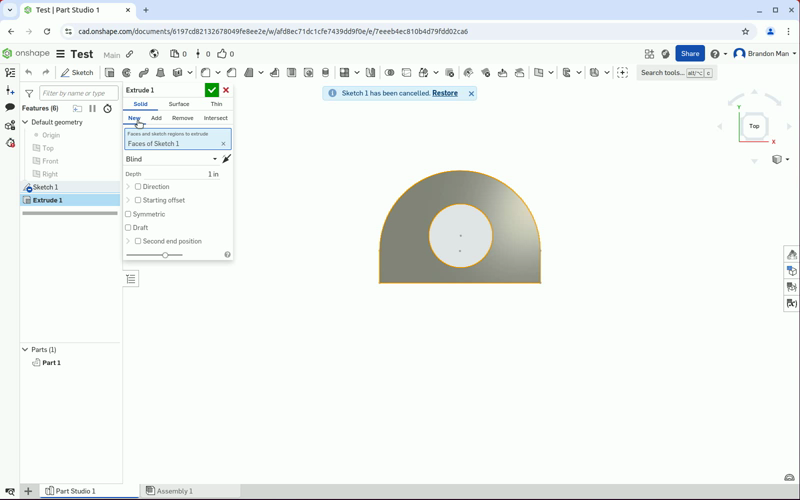
click(137, 120)
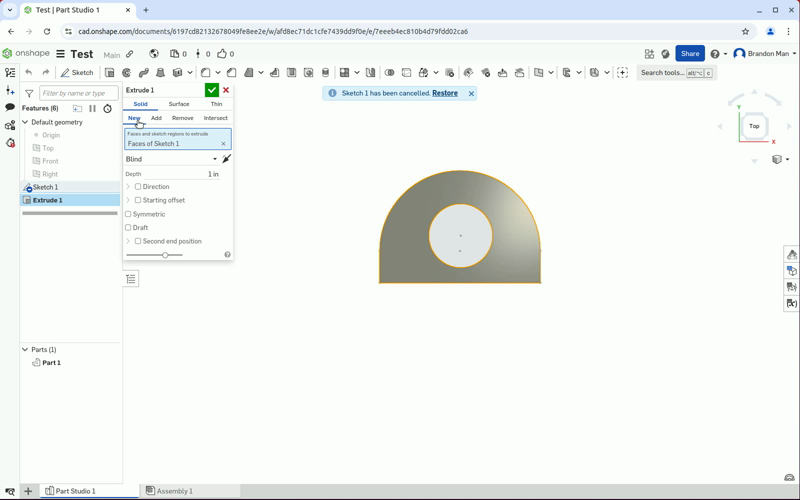
key(tab, 4)
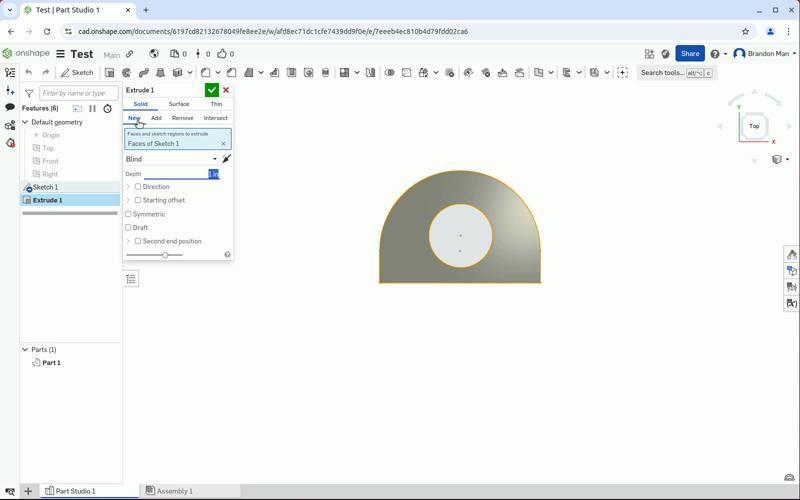
text(12.998)
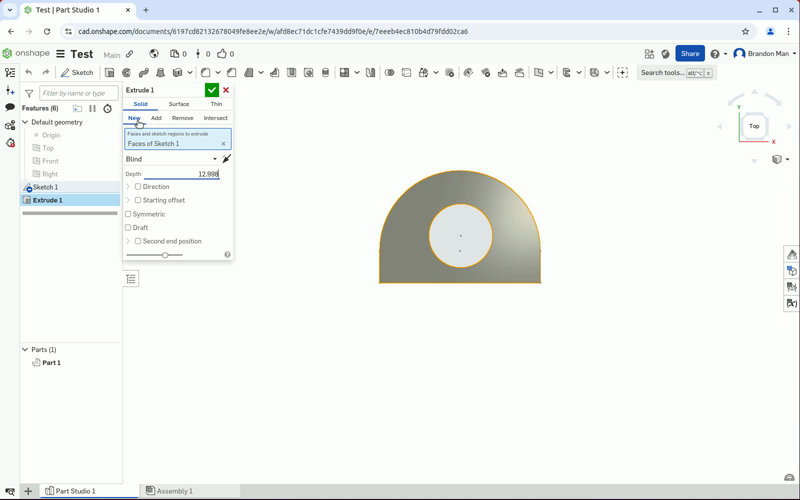
key(tab, 3)
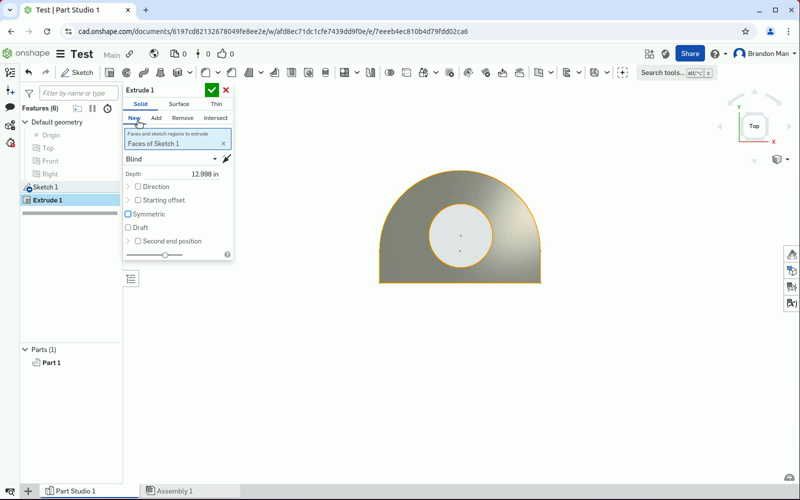
key(space)
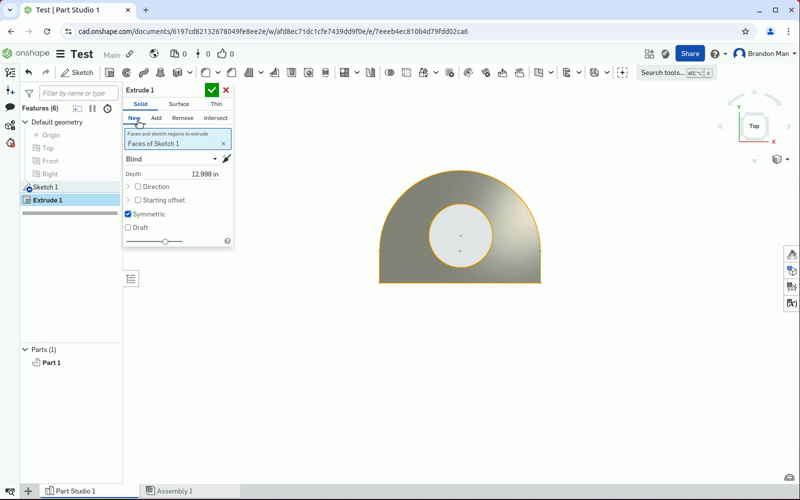
key(enter)
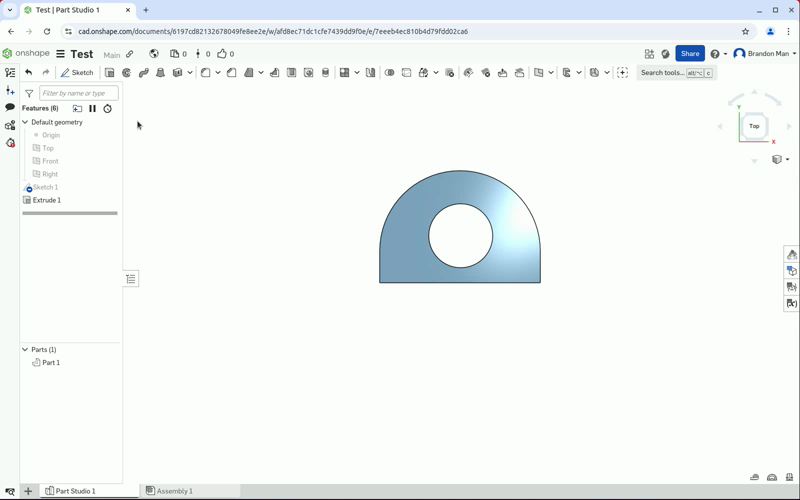
key(shift+h)
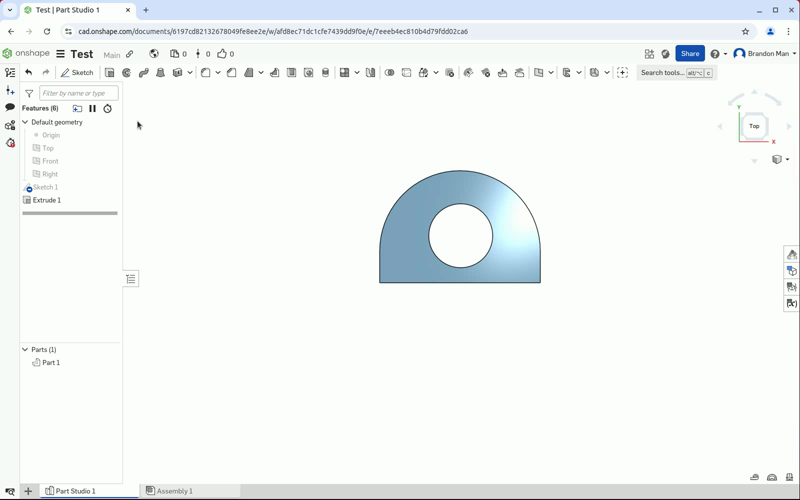
key(shift+h)
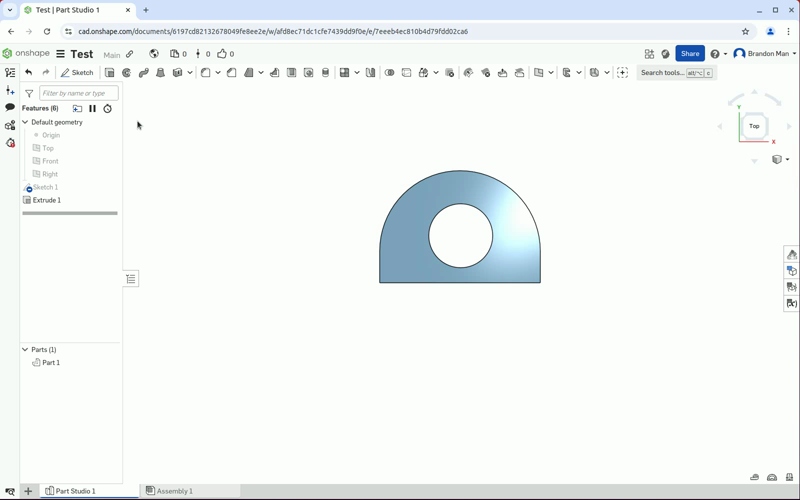
mouse_move(73, 189)
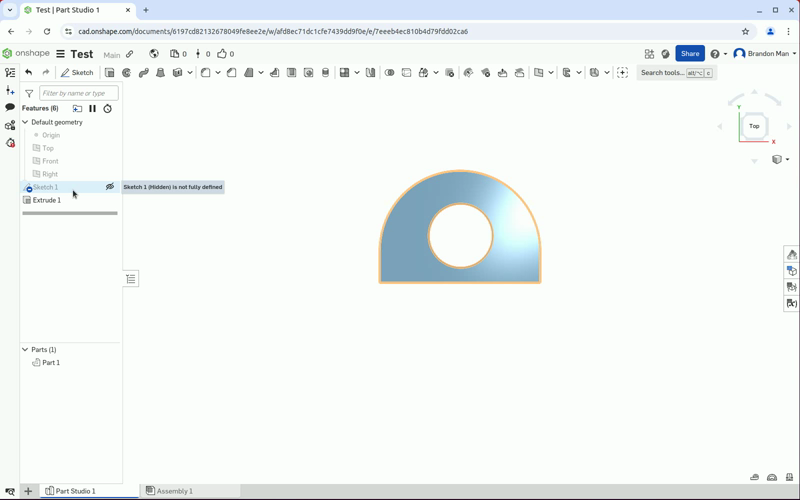
click(73, 189)
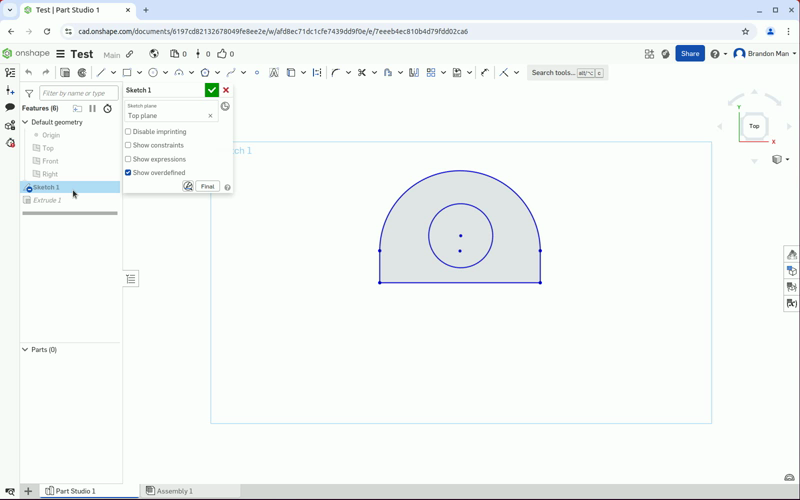
mouse_move(229, 92)
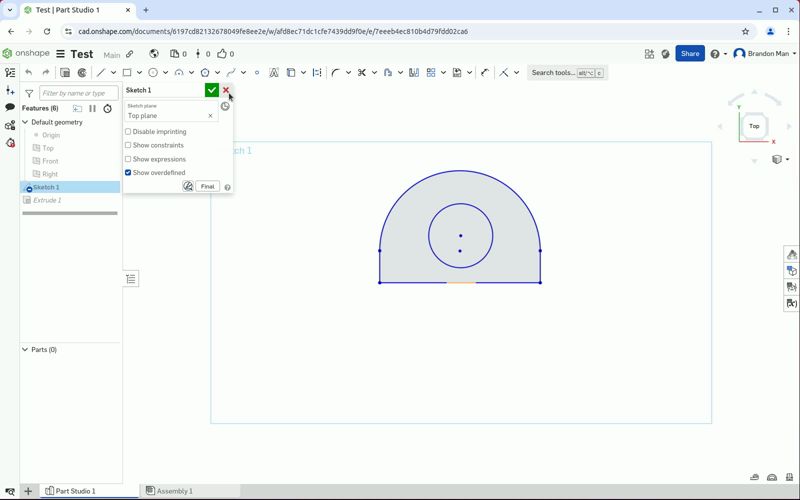
click(229, 92)
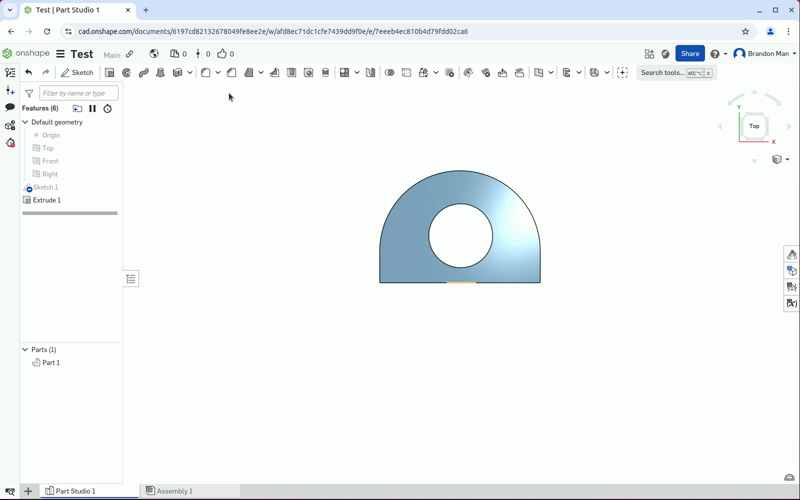
mouse_move(73, 352)
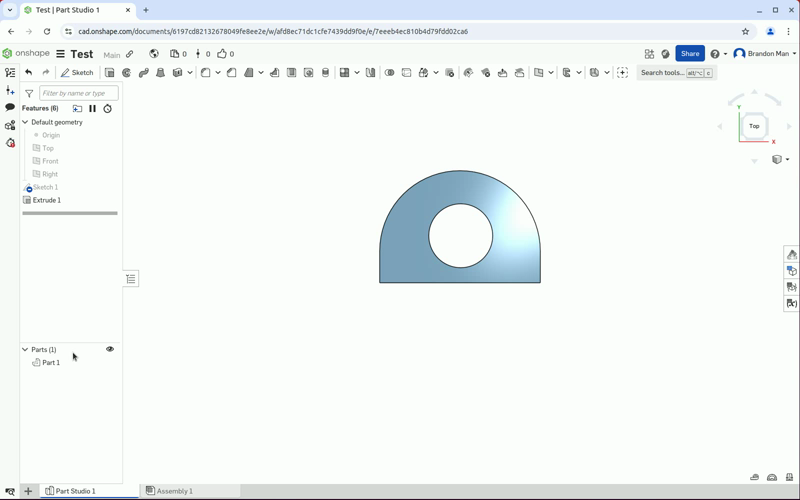
key(y)
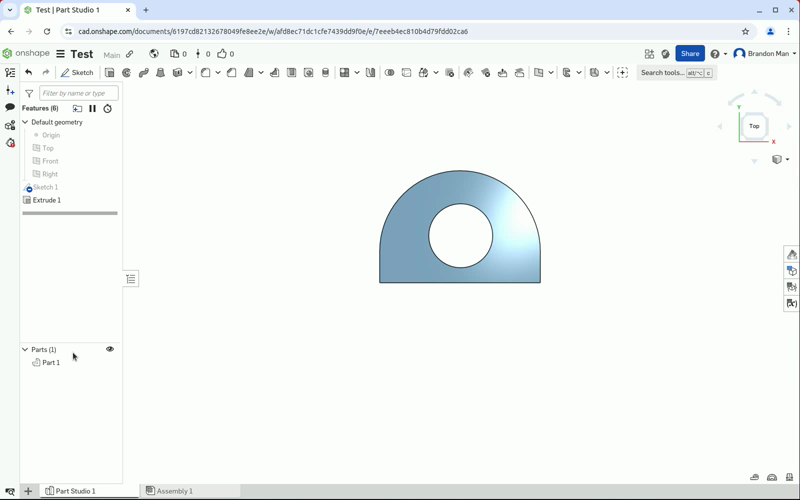
key(shift+p)
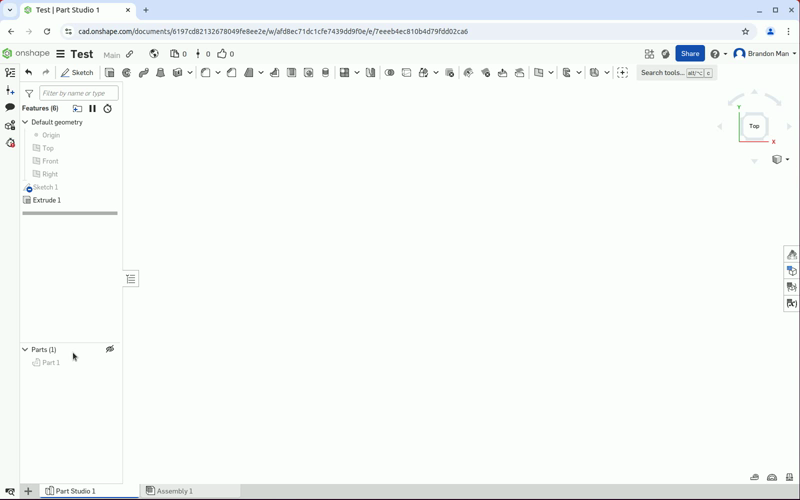
key(space)
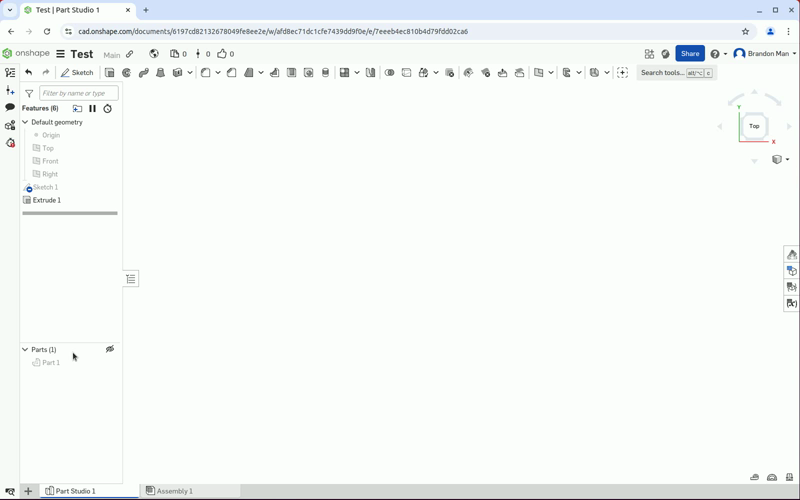
key_down(shift)
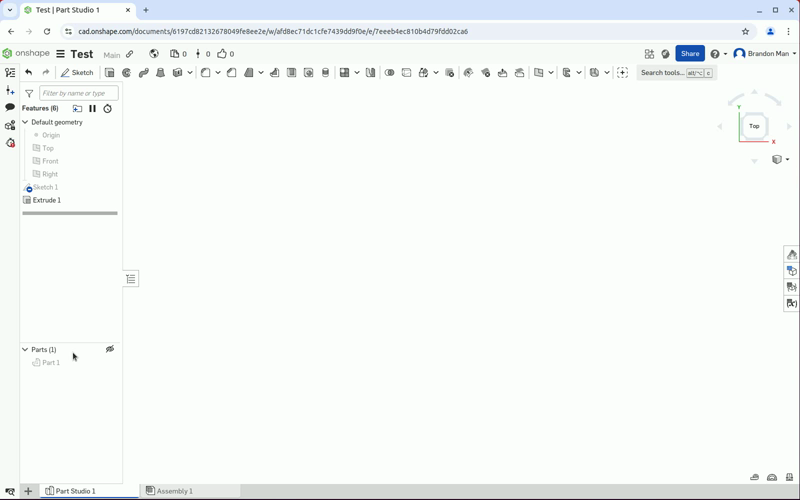
key(up)
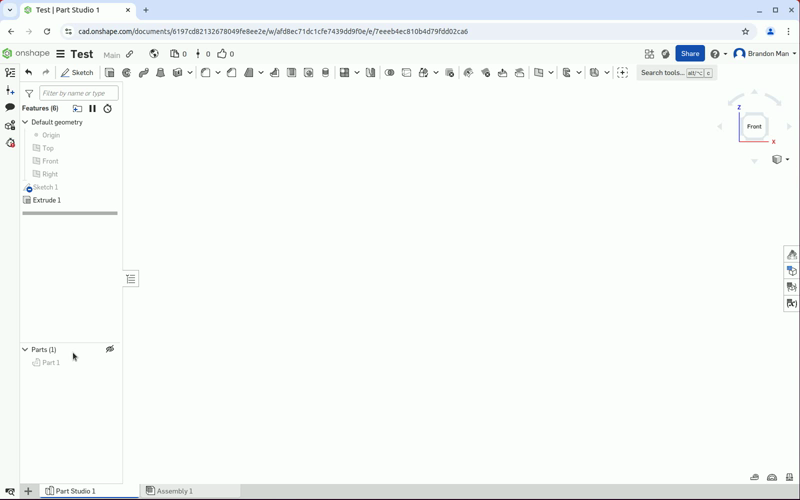
key_up(shift)
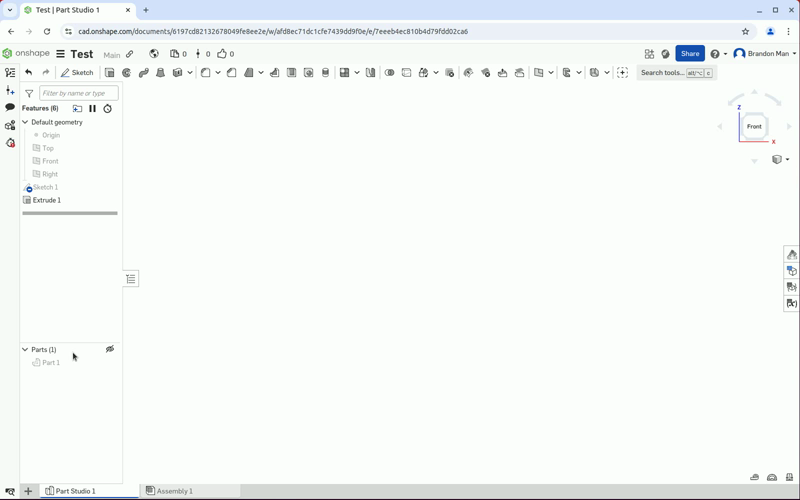
mouse_move(73, 352)
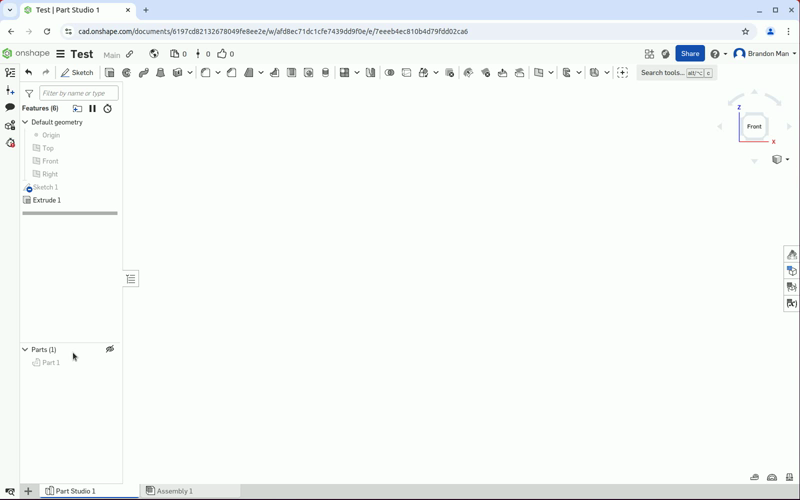
key(shift+y)
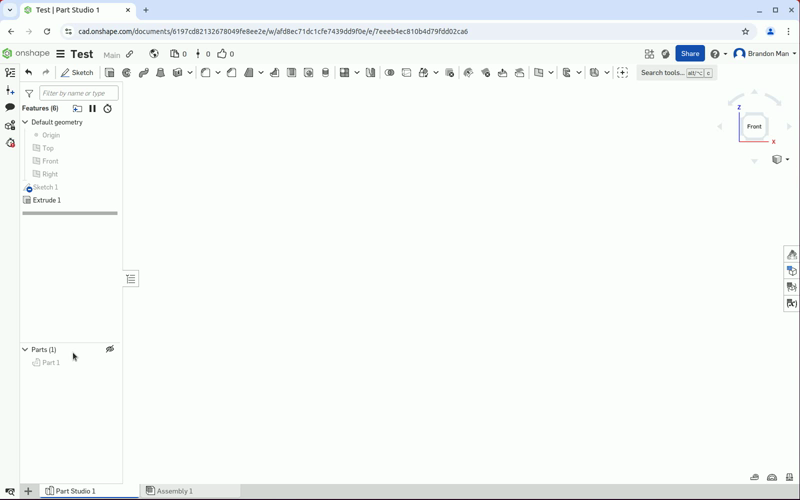
key(shift+s)
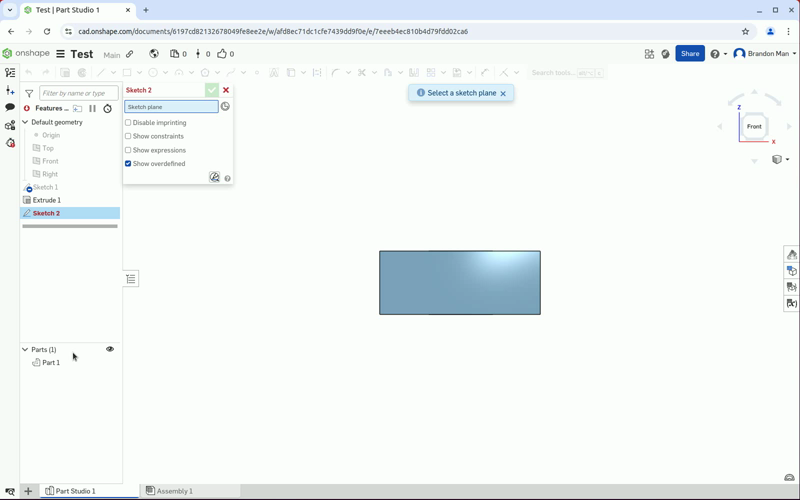
mouse_move(73, 163)
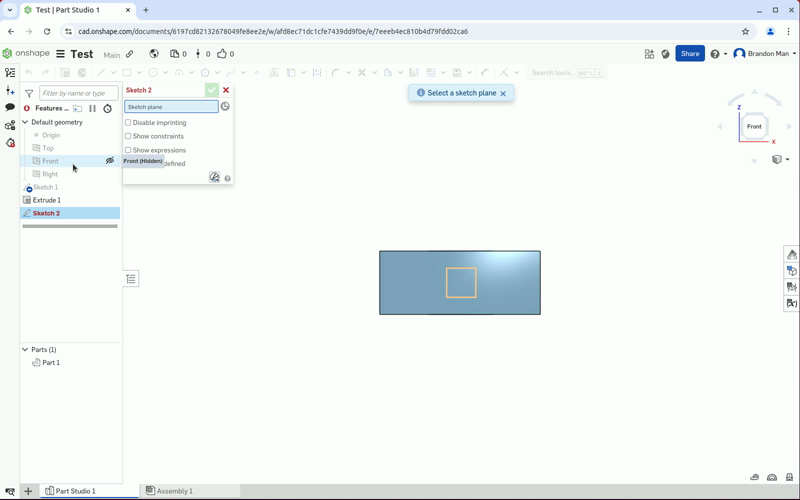
click(73, 163)
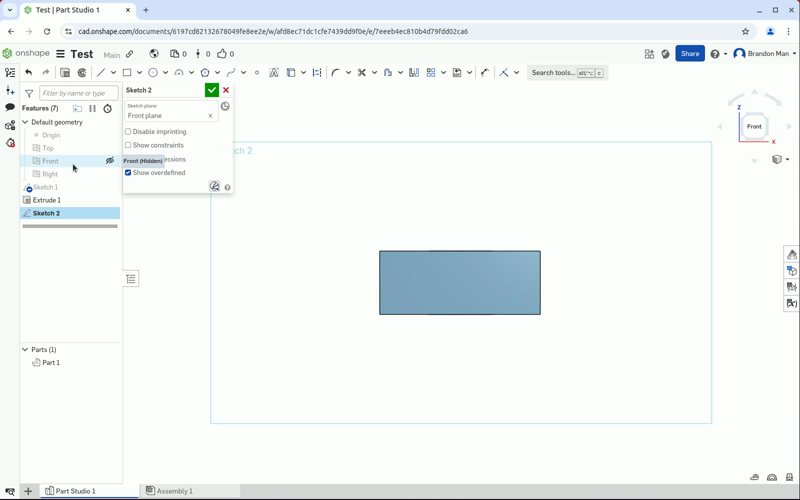
mouse_move(73, 352)
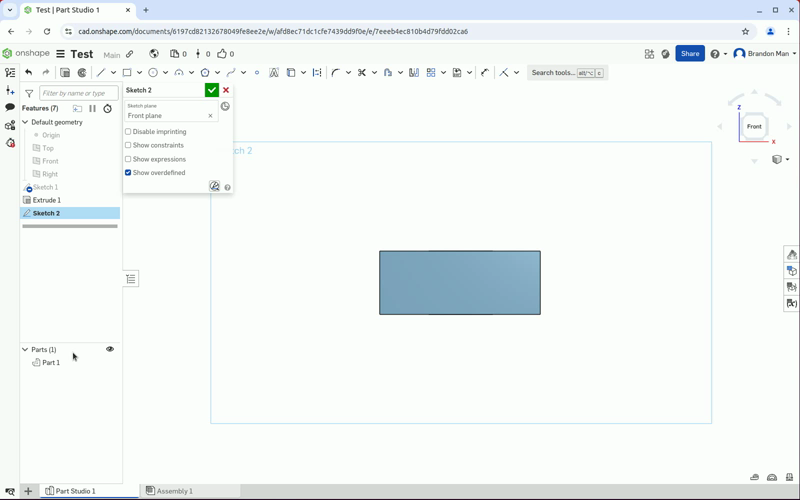
key(y)
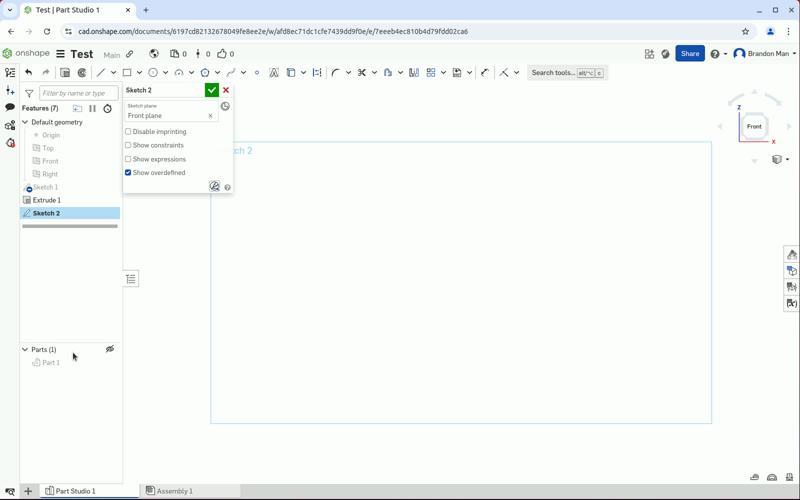
key(c)
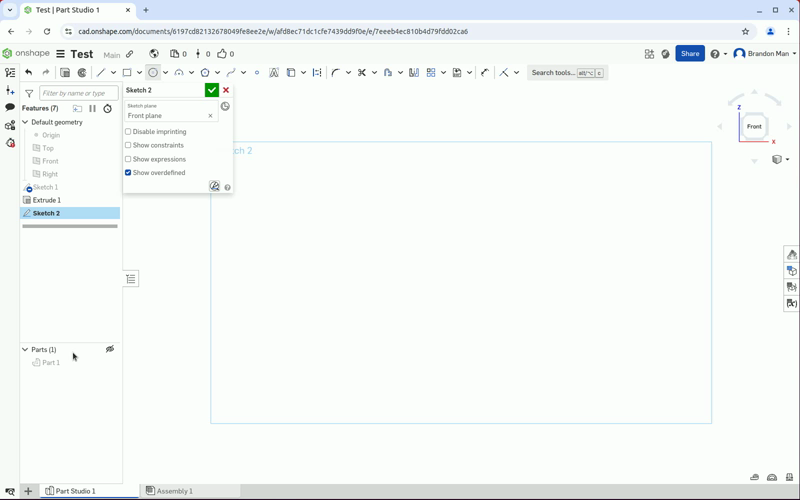
key_down(shift)
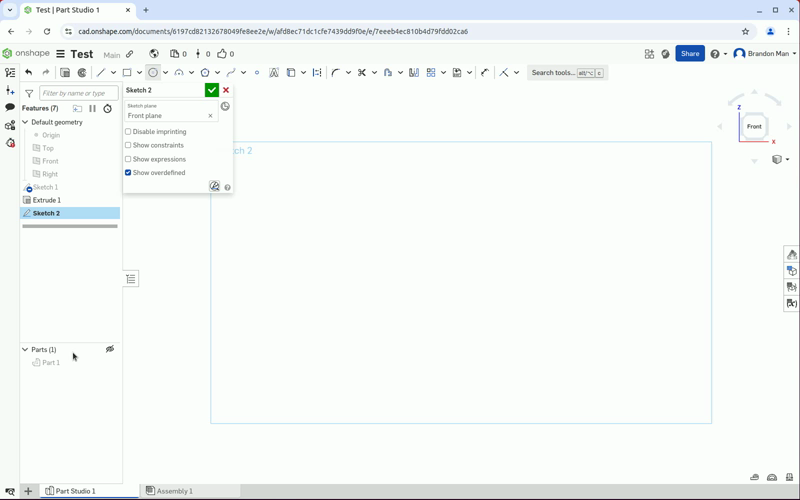
mouse_move(461, 282)
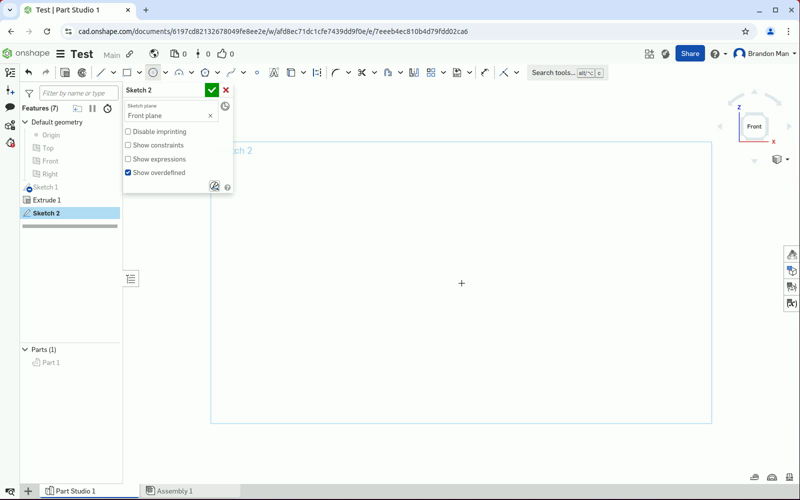
click(461, 282)
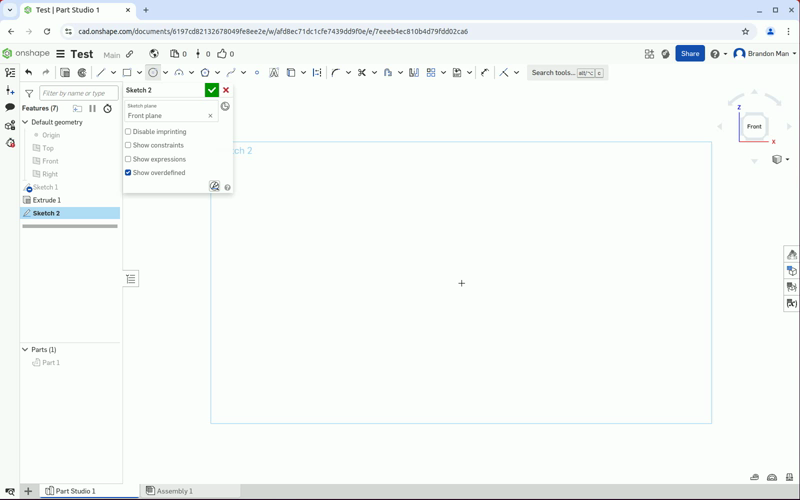
key_up(shift)
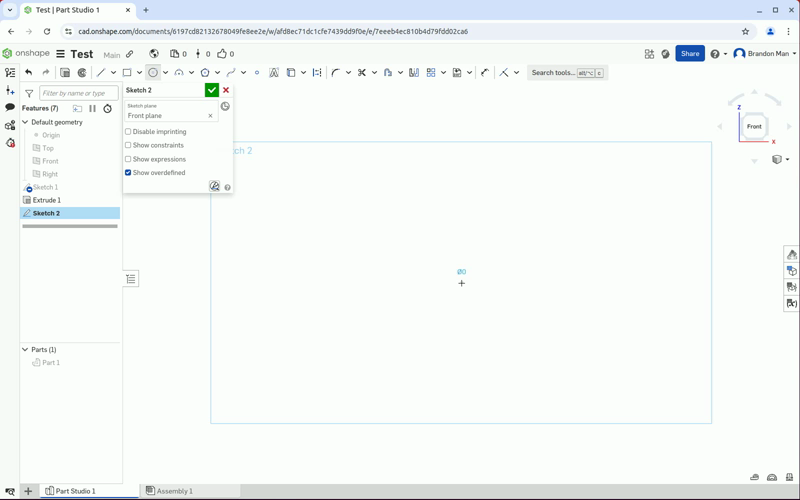
mouse_move(557, 282)
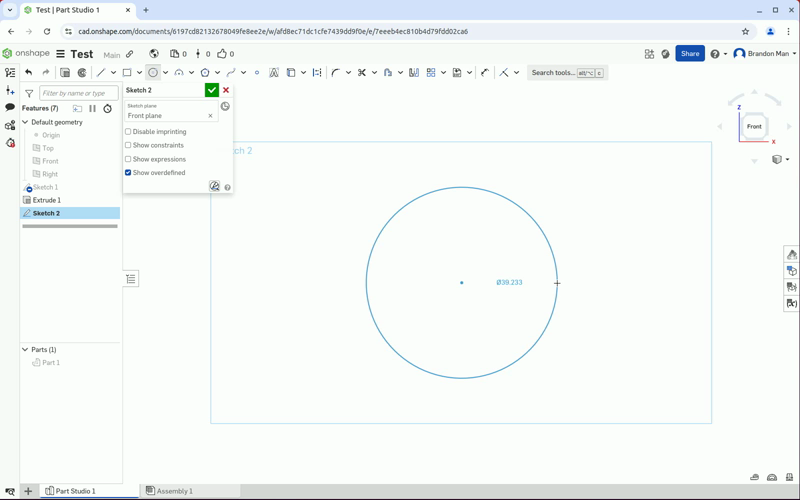
click(557, 282)
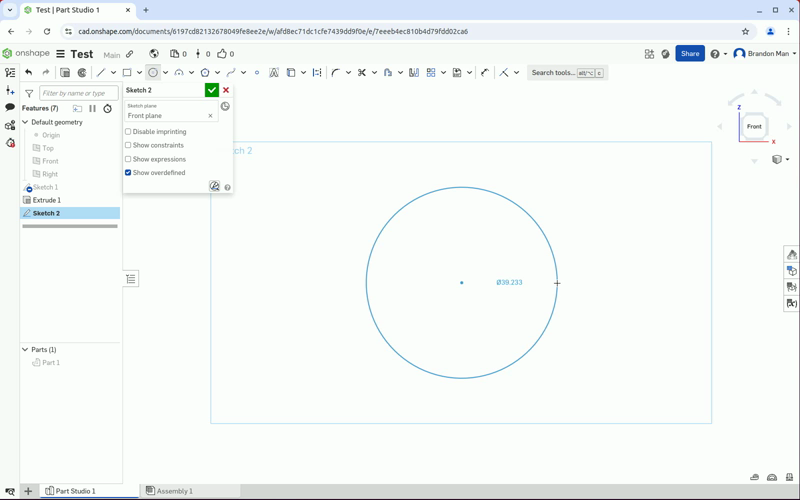
key(esc)
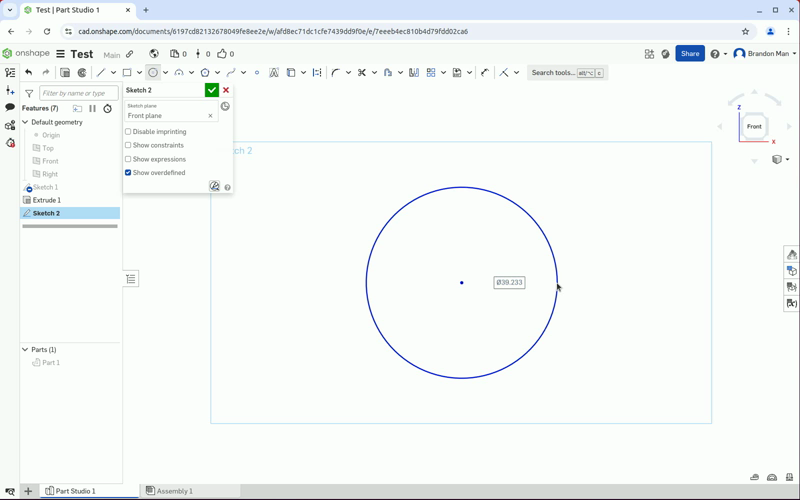
key(c)
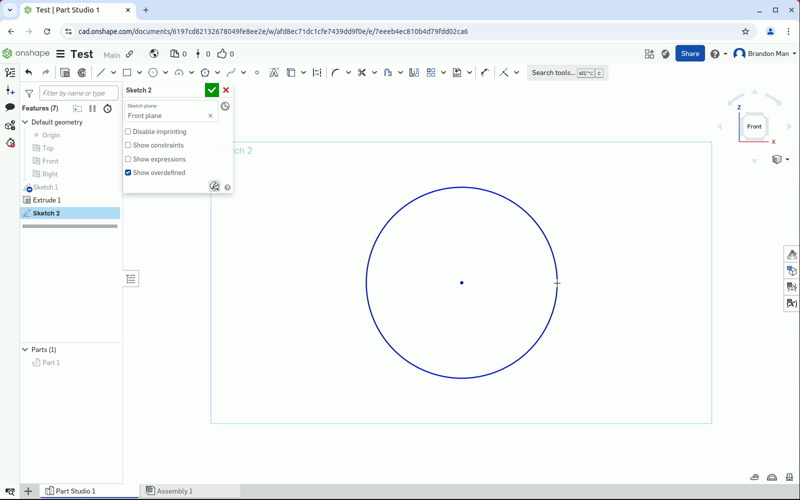
key_down(shift)
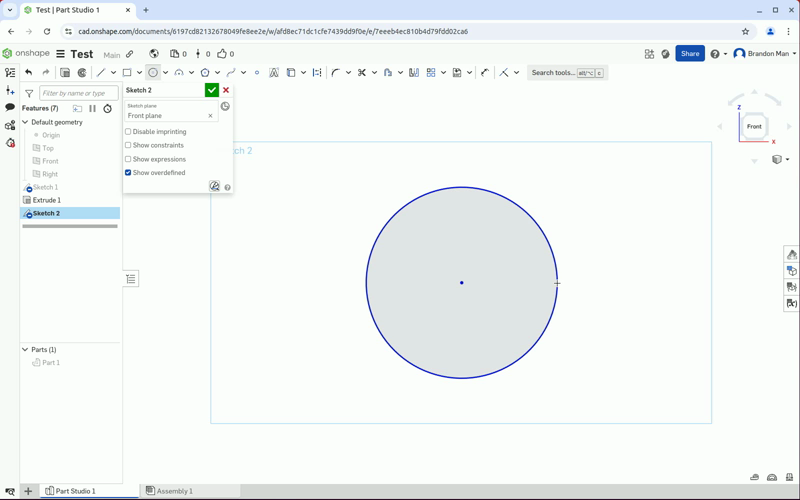
mouse_move(461, 282)
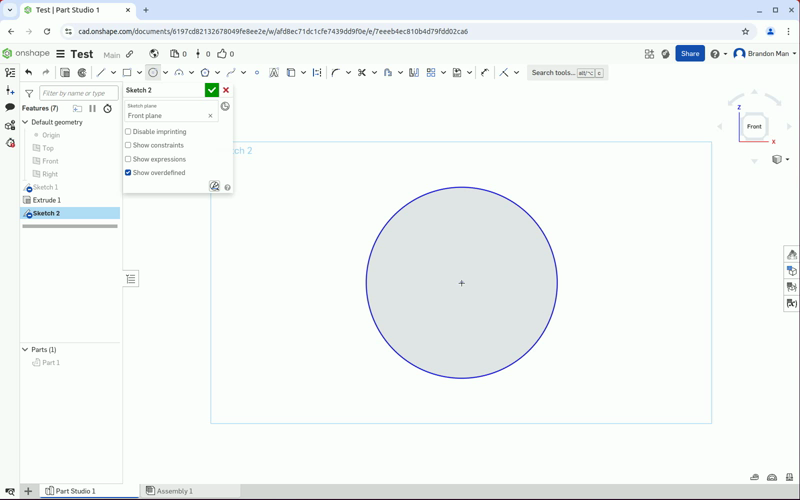
click(461, 282)
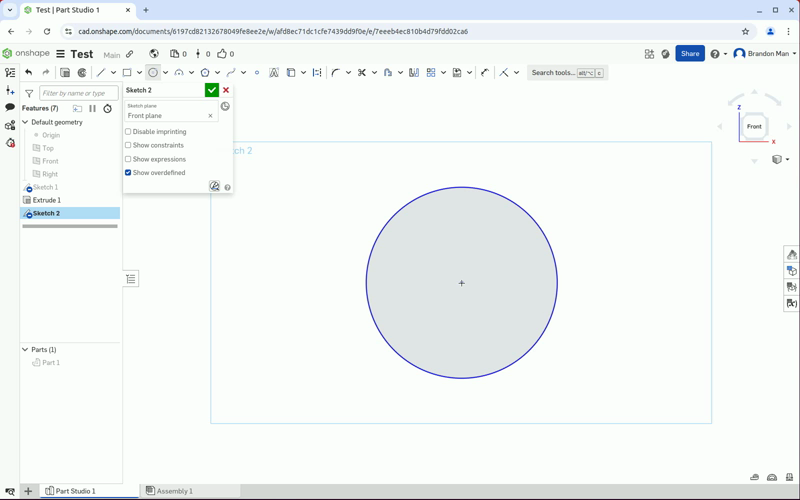
key_up(shift)
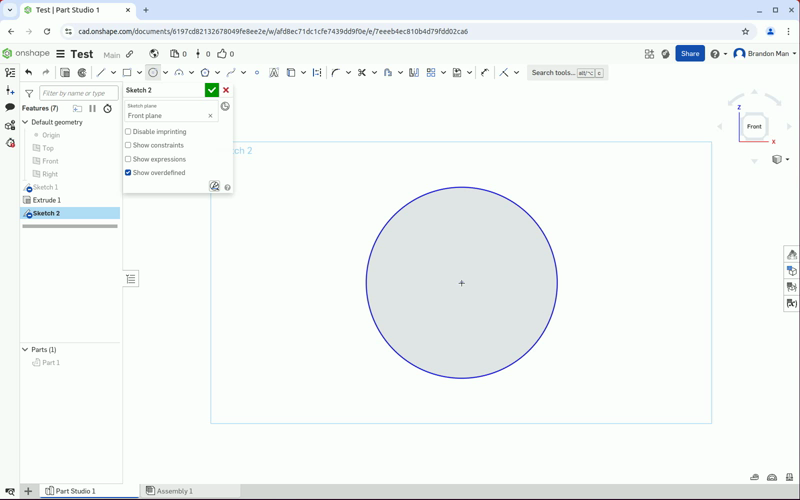
mouse_move(510, 282)
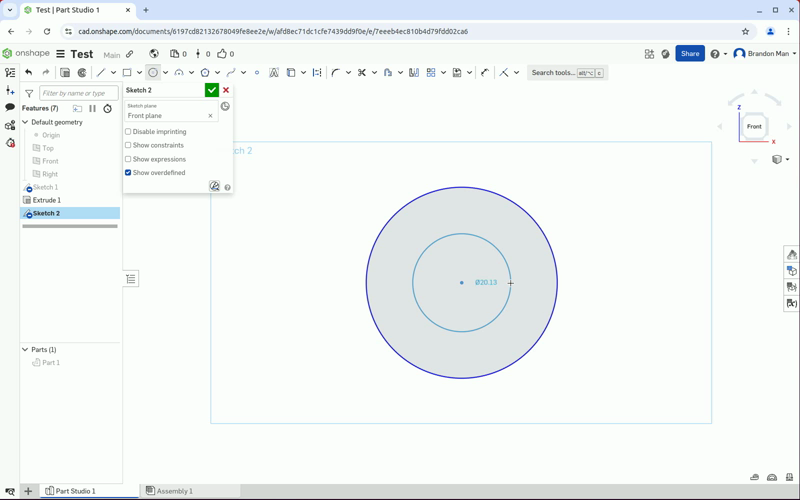
click(510, 282)
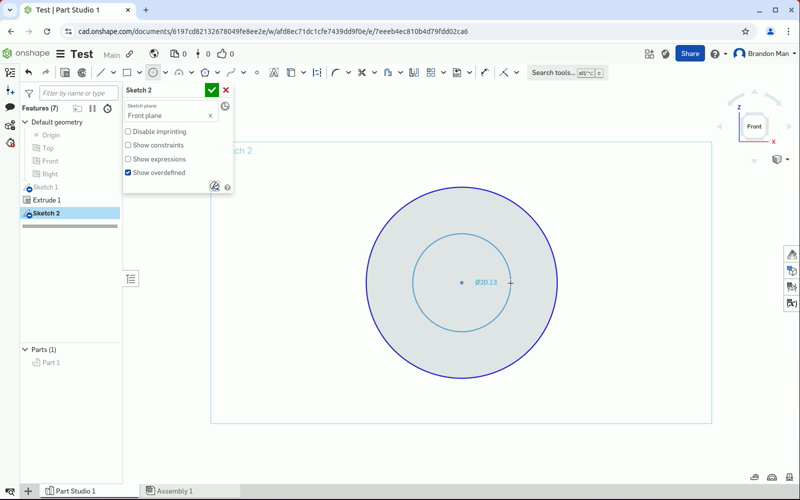
key(esc)
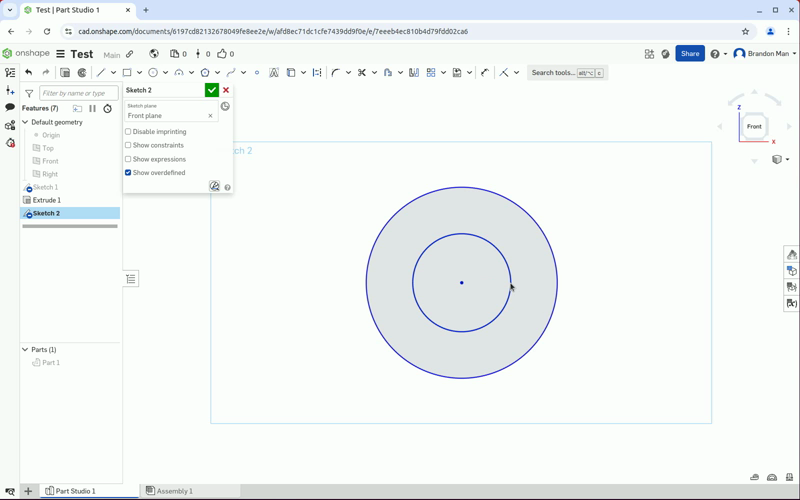
mouse_move(535, 279)
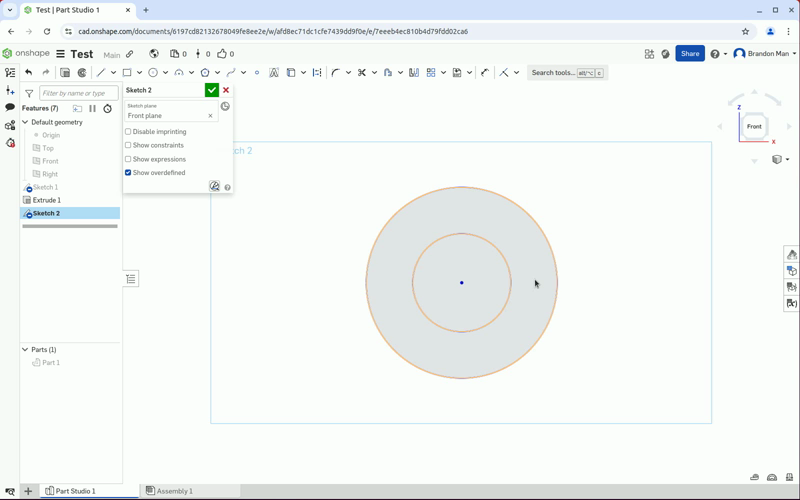
click(535, 279)
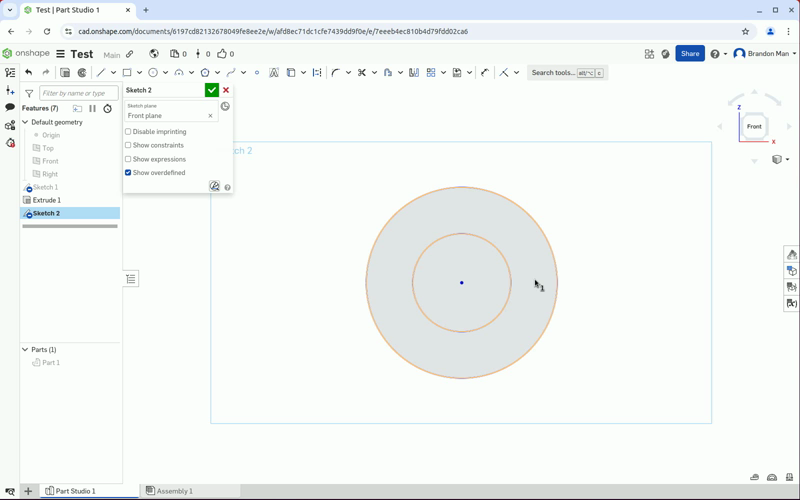
mouse_move(73, 352)
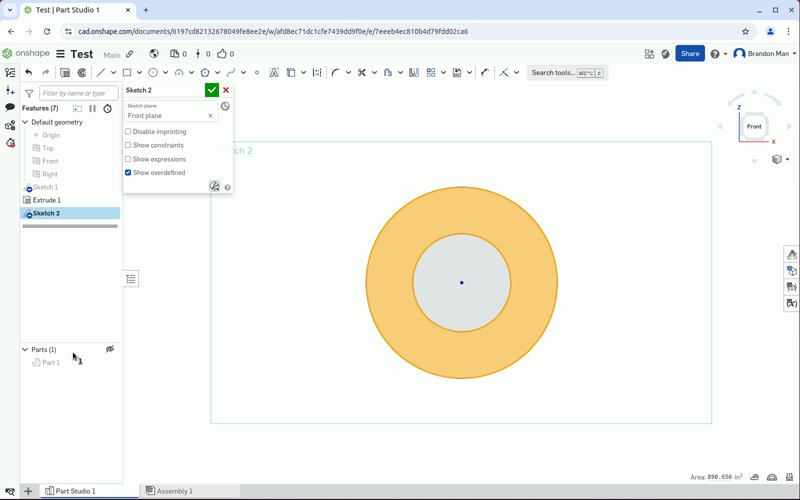
key(shift+y)
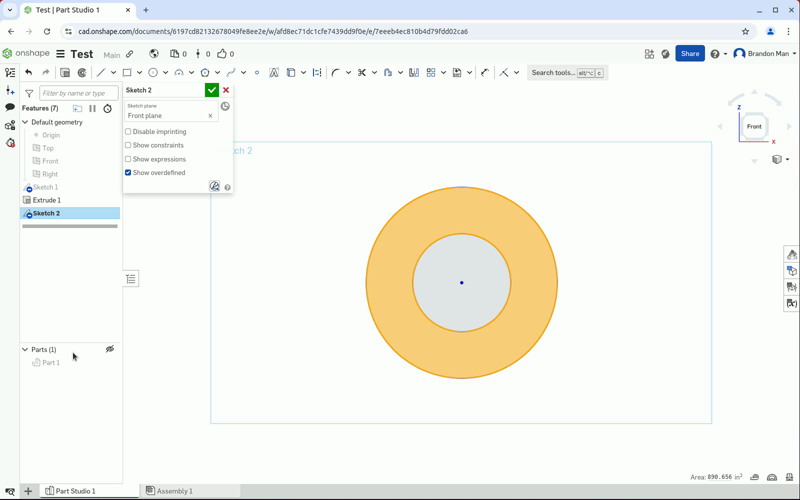
key(shift+e)
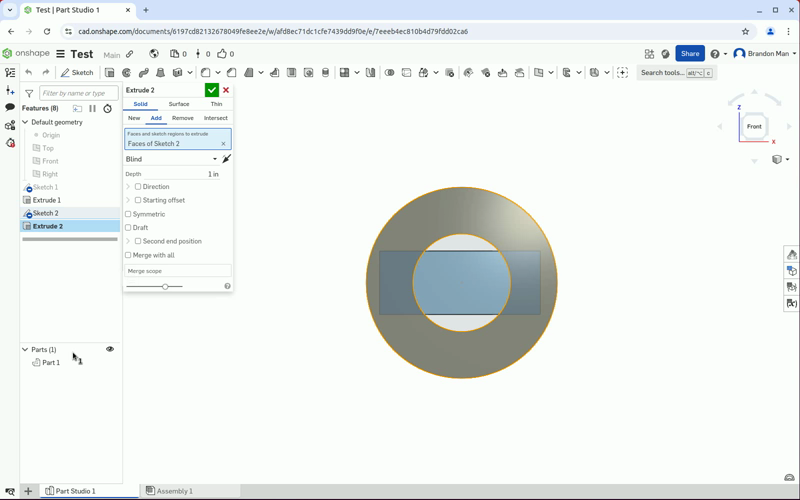
mouse_move(143, 106)
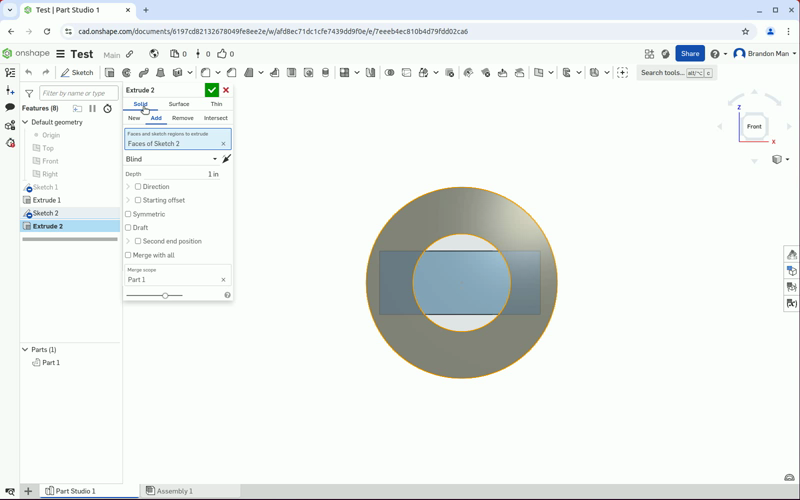
click(143, 106)
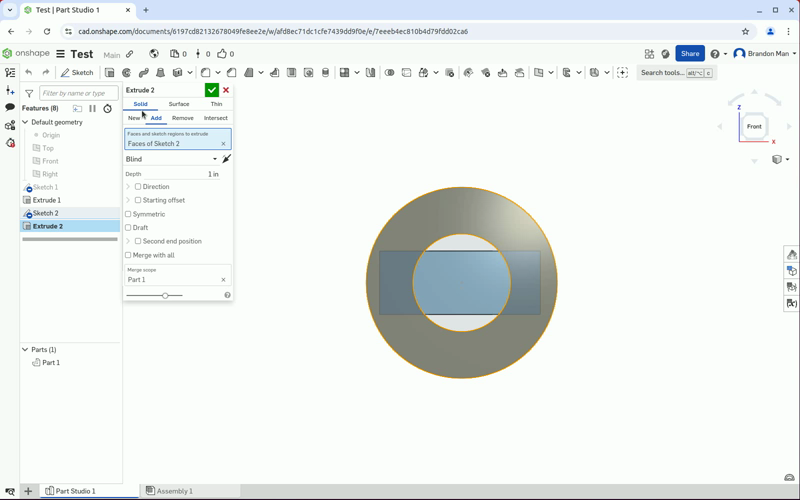
mouse_move(137, 120)
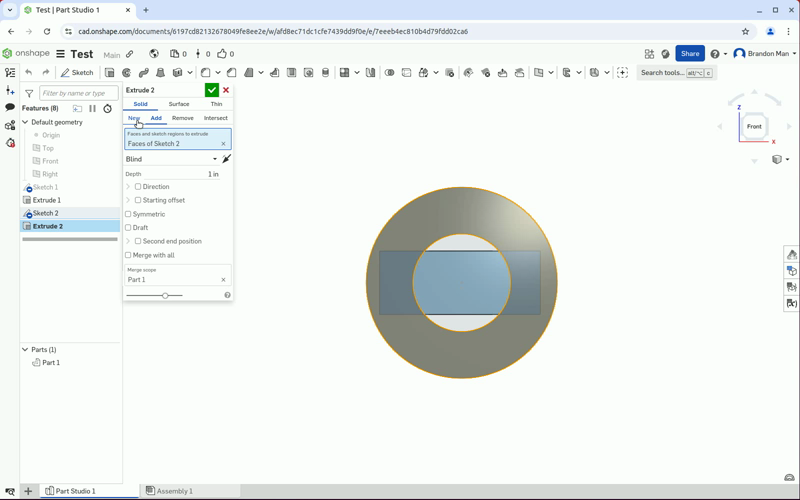
click(137, 120)
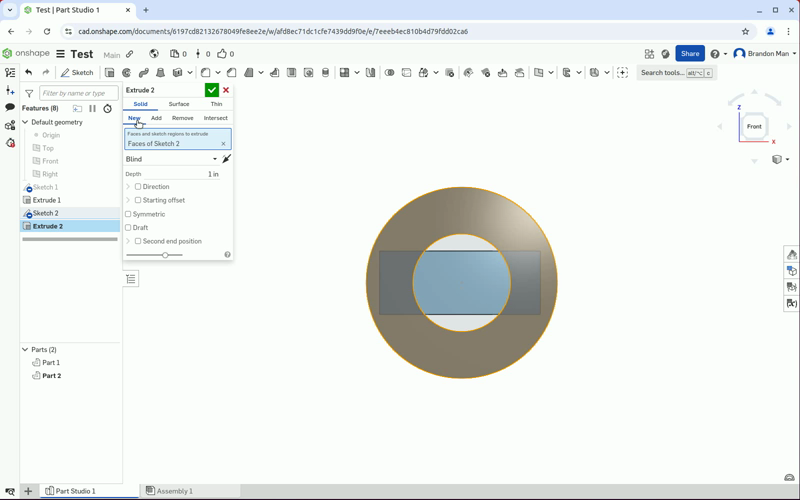
key(tab, 4)
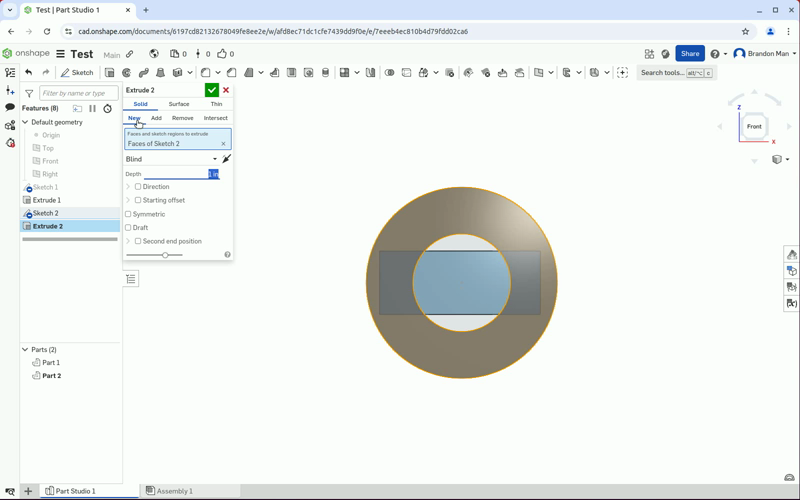
text(-3.37)
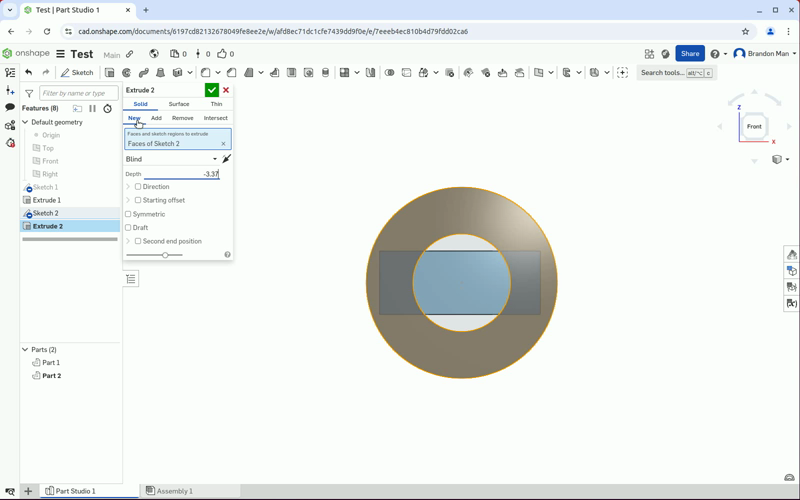
key(enter)
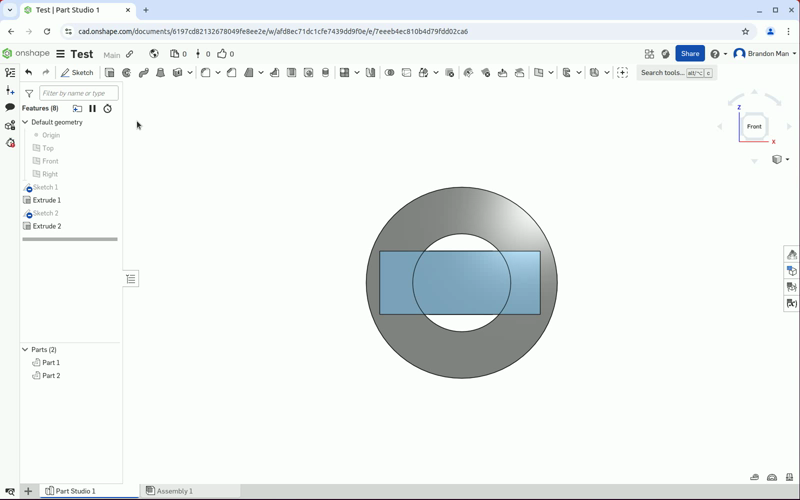
key(shift+h)
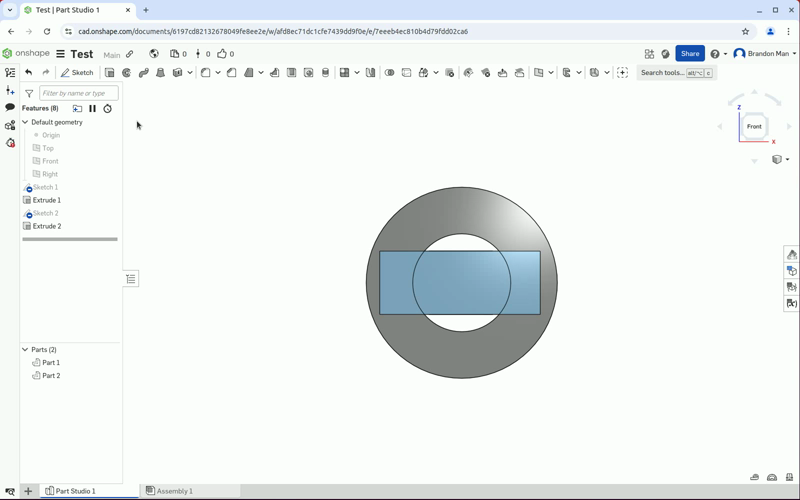
key(shift+h)
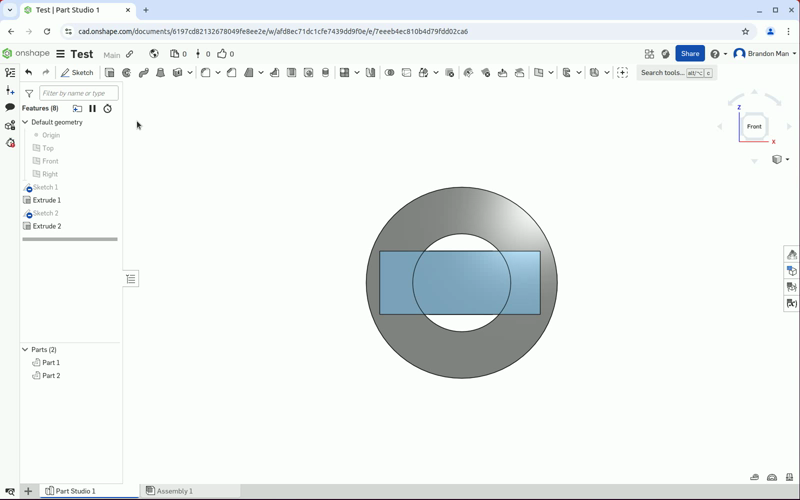
mouse_move(73, 189)
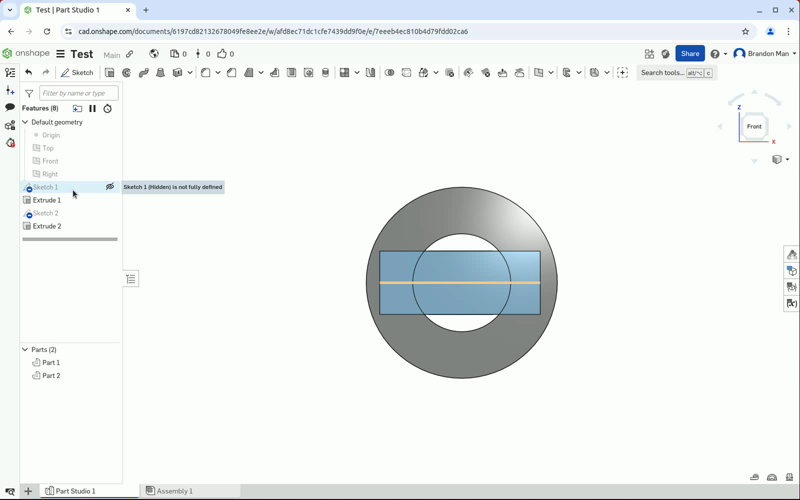
click(73, 189)
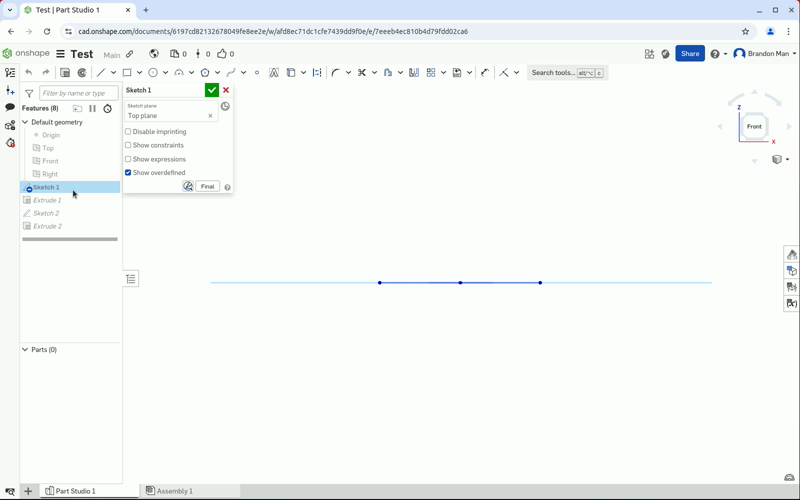
mouse_move(229, 92)
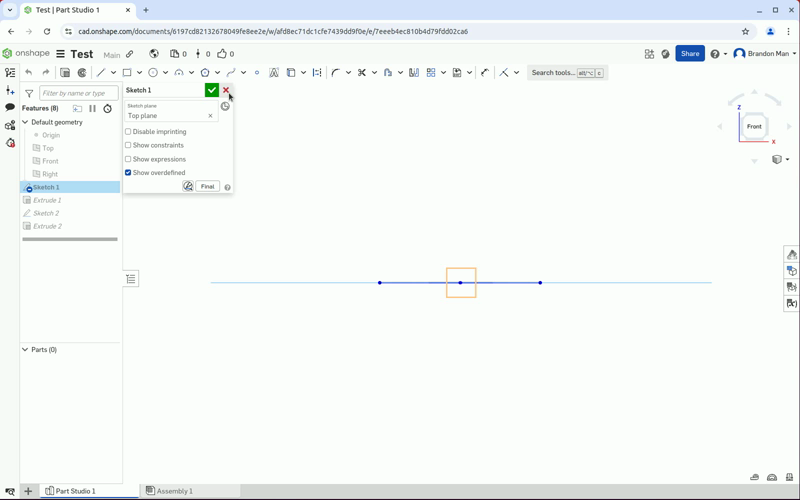
click(229, 92)
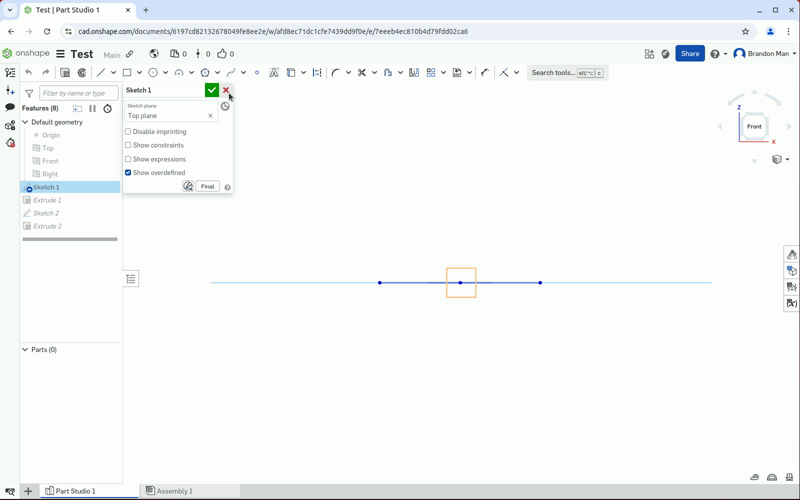
key(shift+s)
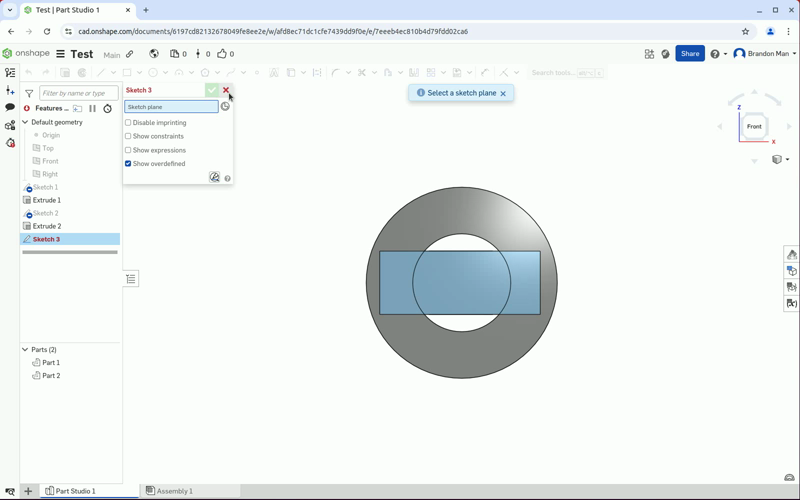
mouse_move(73, 163)
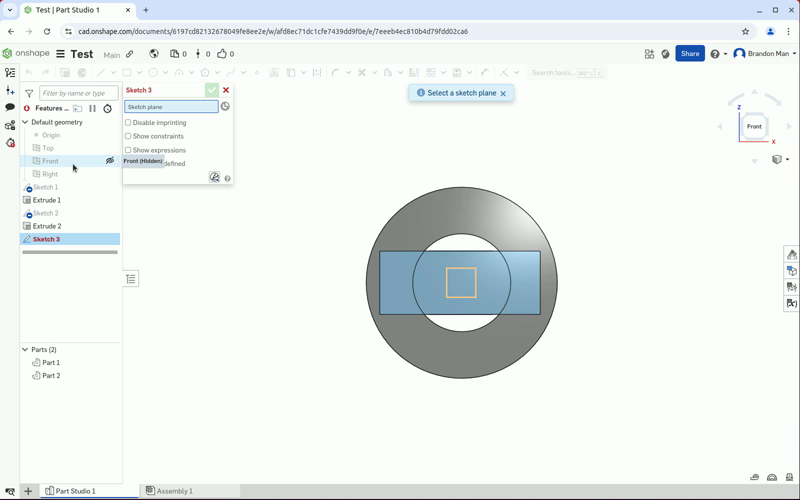
click(73, 163)
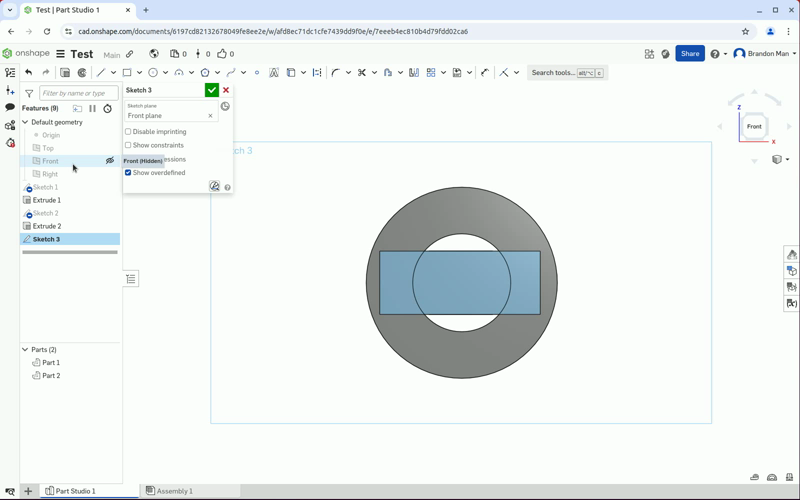
mouse_move(73, 352)
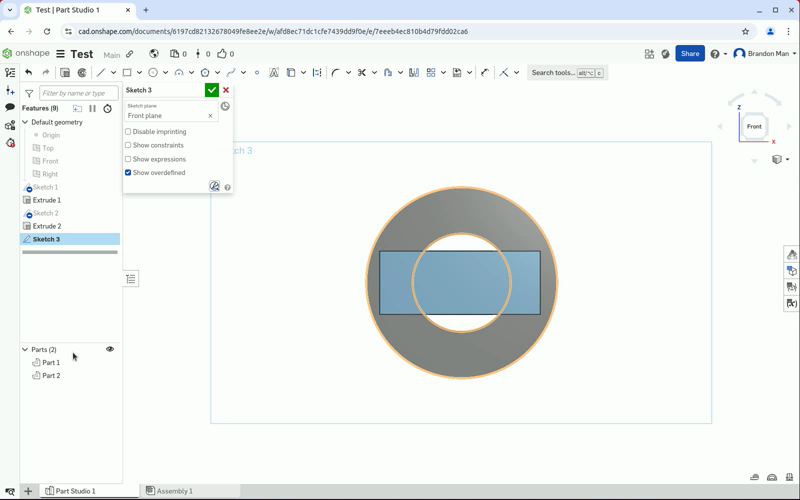
key(y)
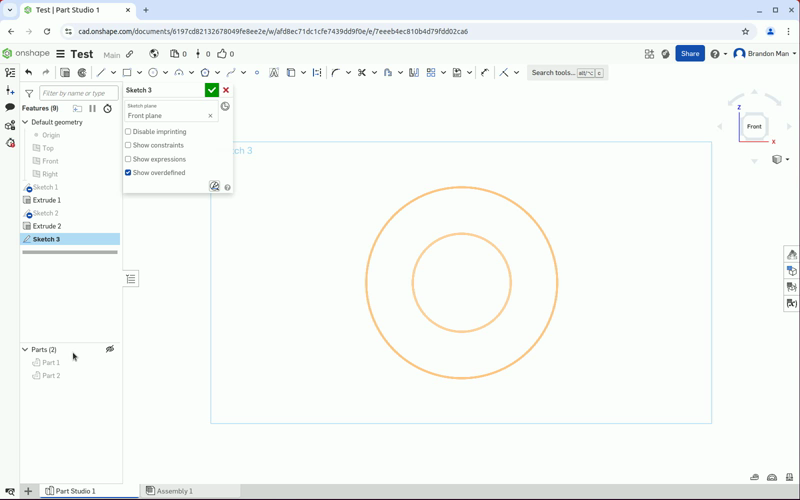
key(c)
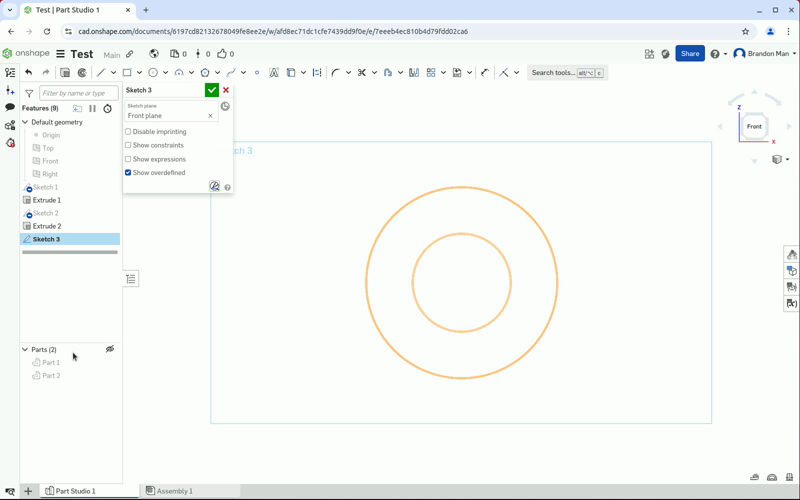
key_down(shift)
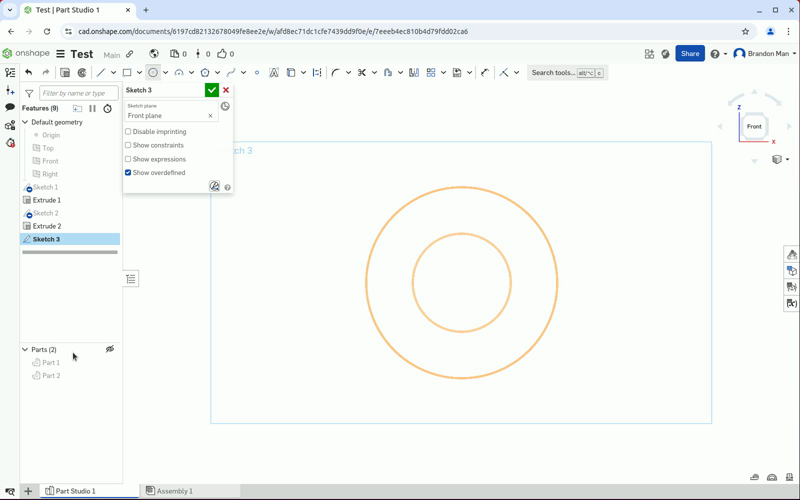
mouse_move(461, 282)
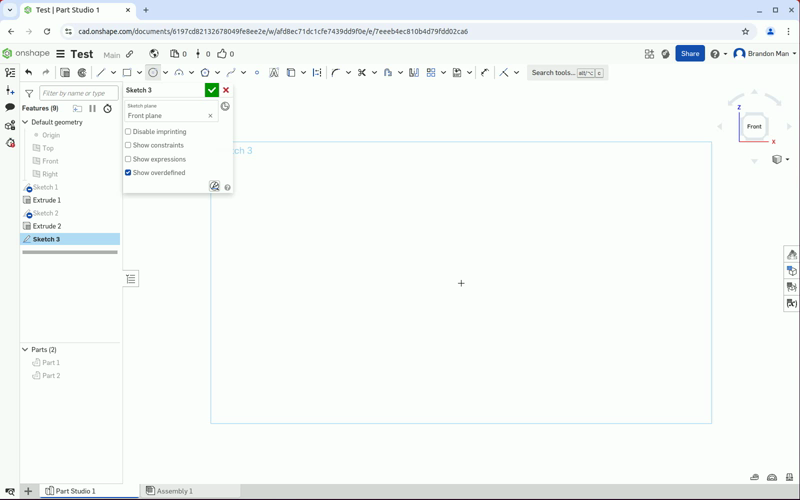
click(461, 282)
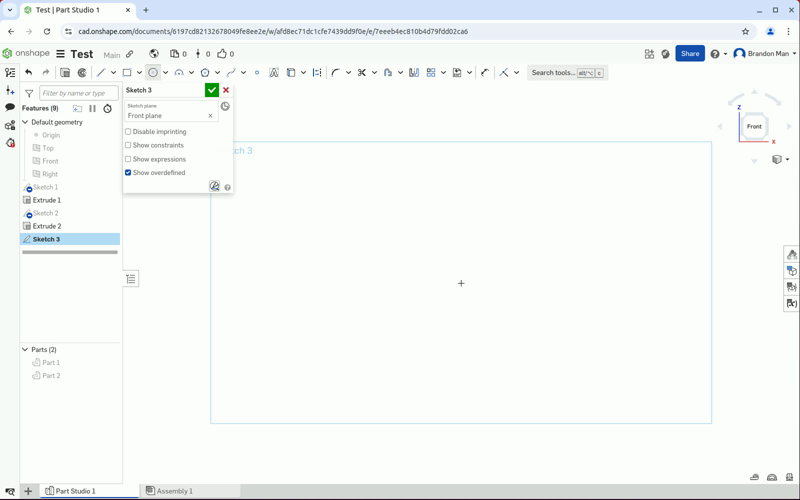
key_up(shift)
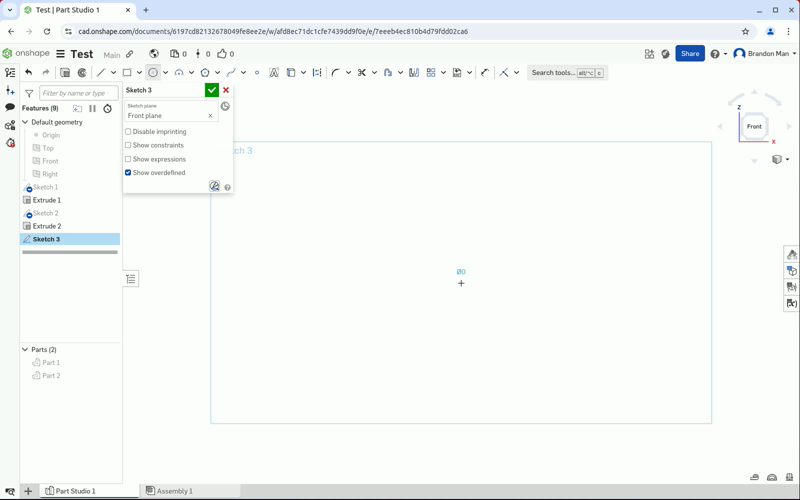
mouse_move(509, 282)
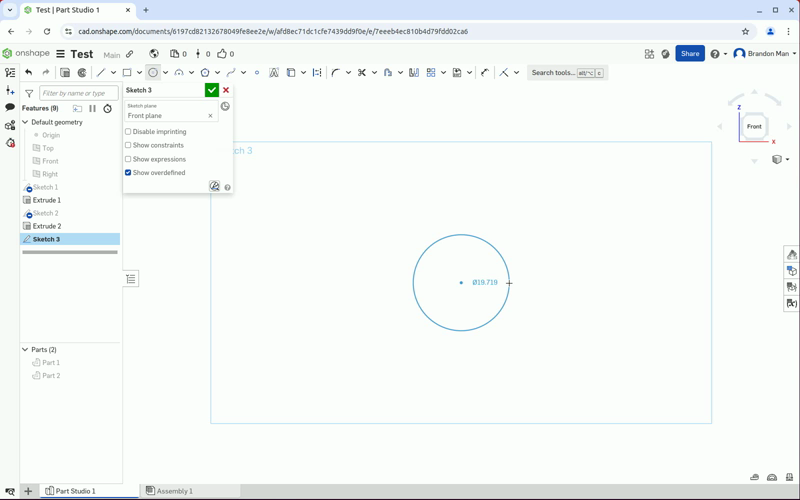
click(509, 282)
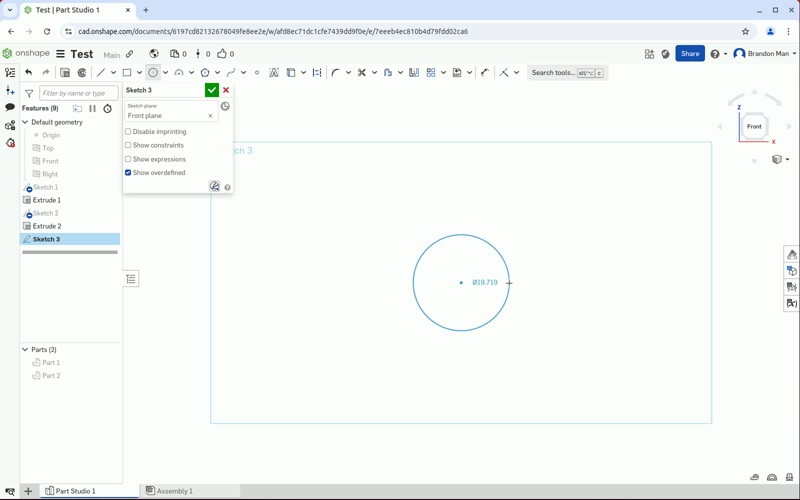
key(esc)
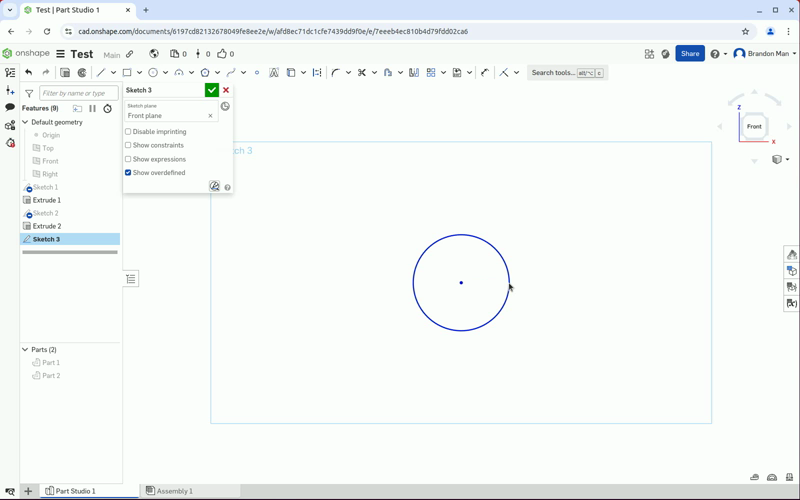
mouse_move(477, 297)
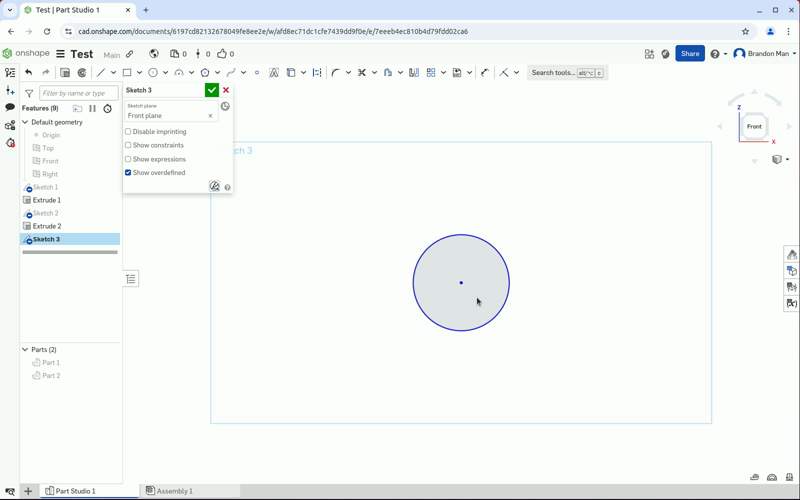
click(477, 297)
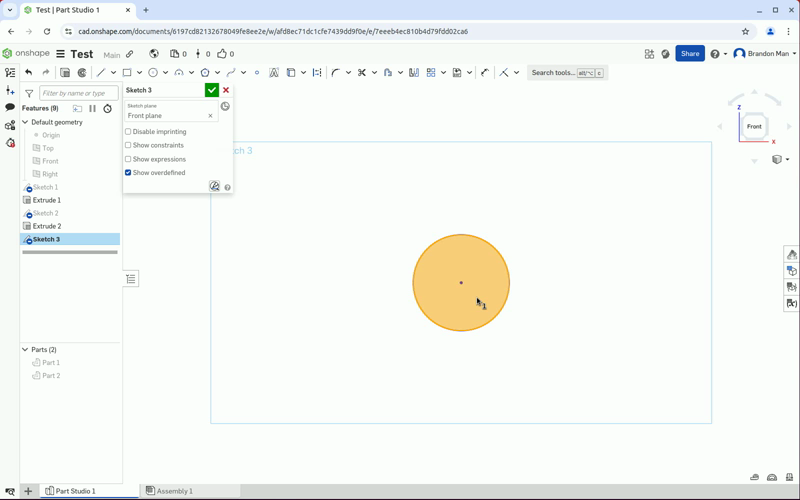
mouse_move(73, 352)
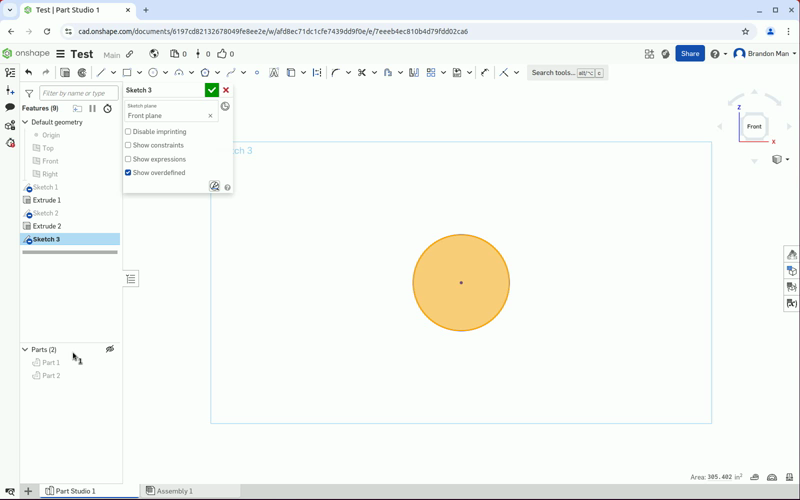
key(shift+y)
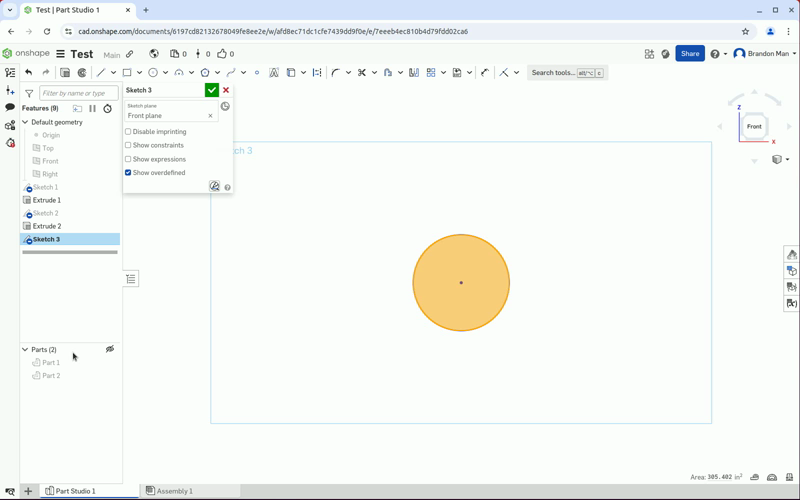
key(shift+e)
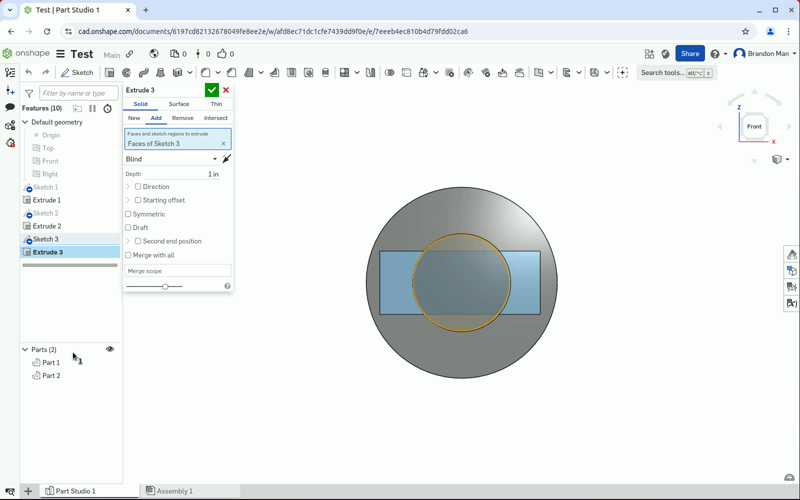
mouse_move(143, 106)
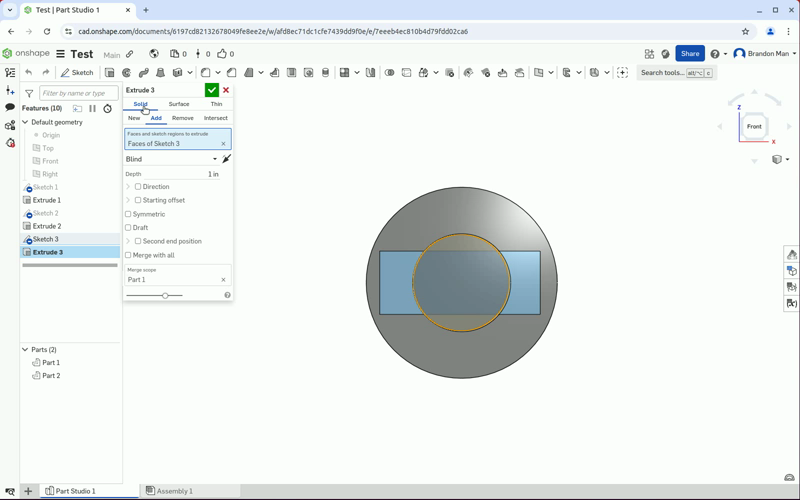
click(143, 106)
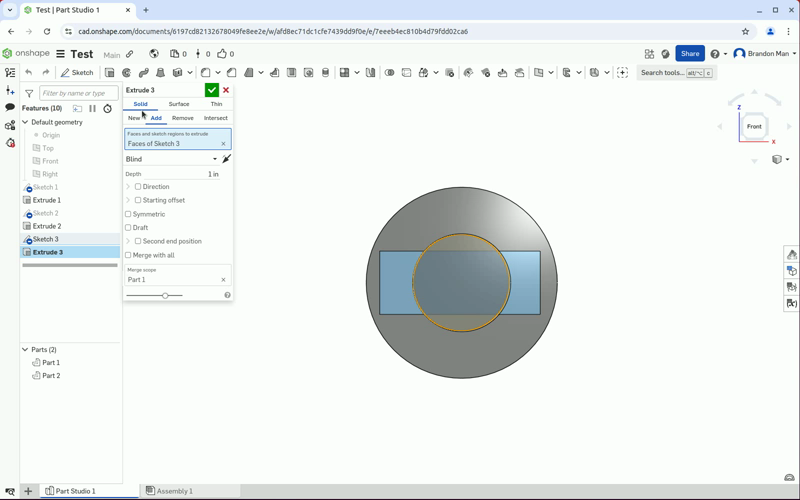
mouse_move(137, 120)
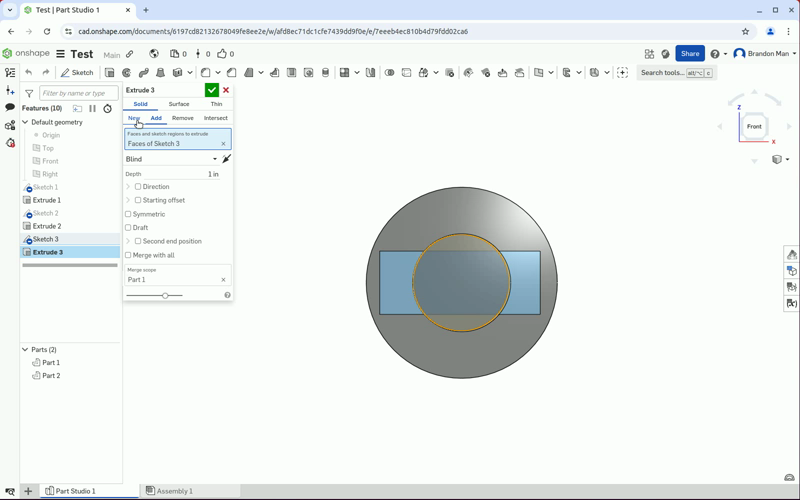
click(137, 120)
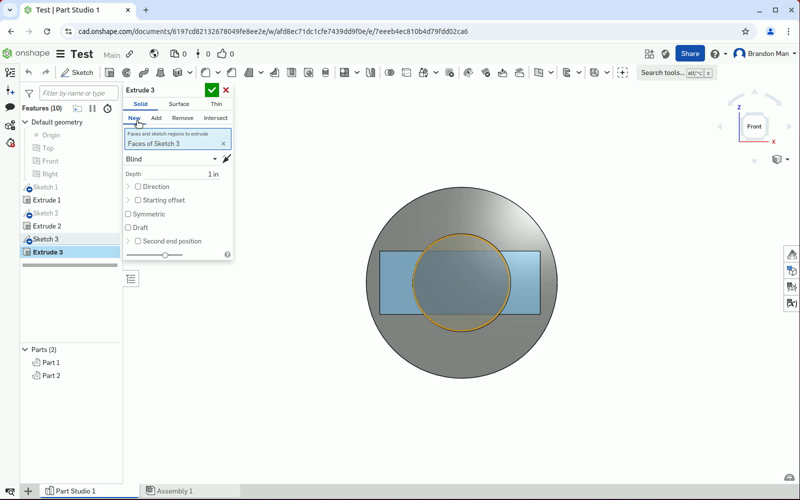
key(tab, 4)
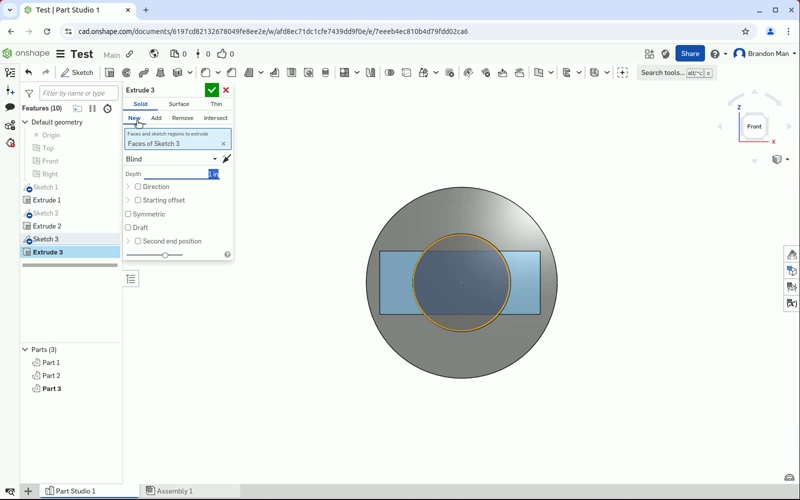
text(-3.37)
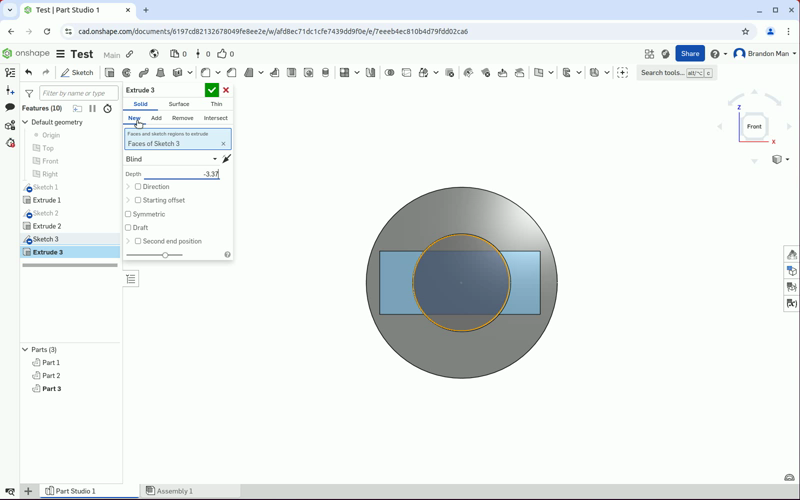
key(enter)
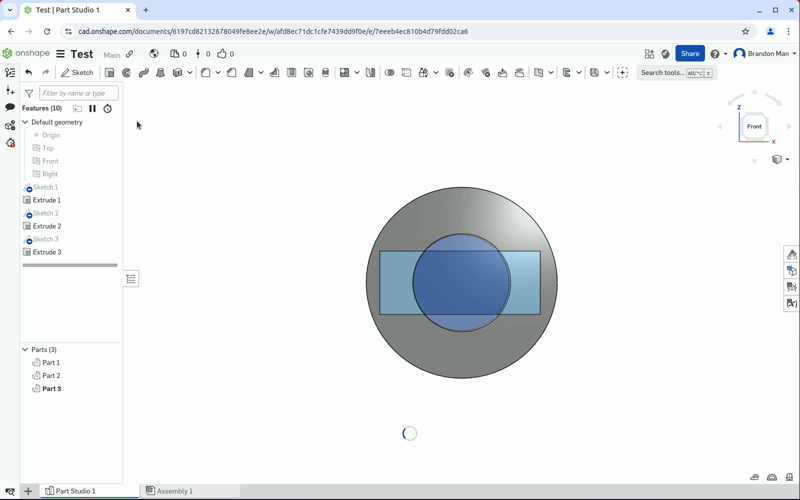
key(shift+h)
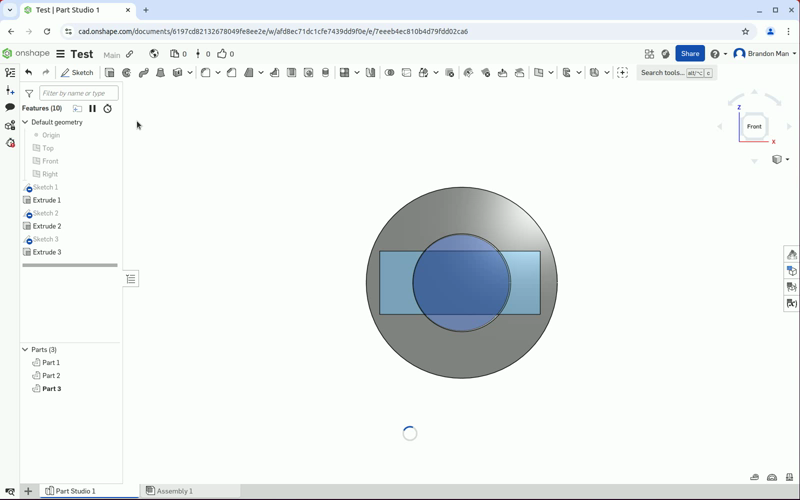
key(shift+h)
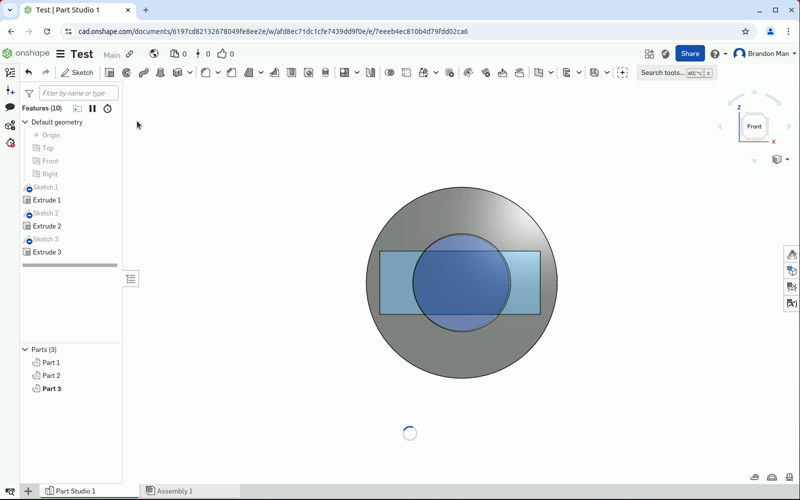
key(shift+7)
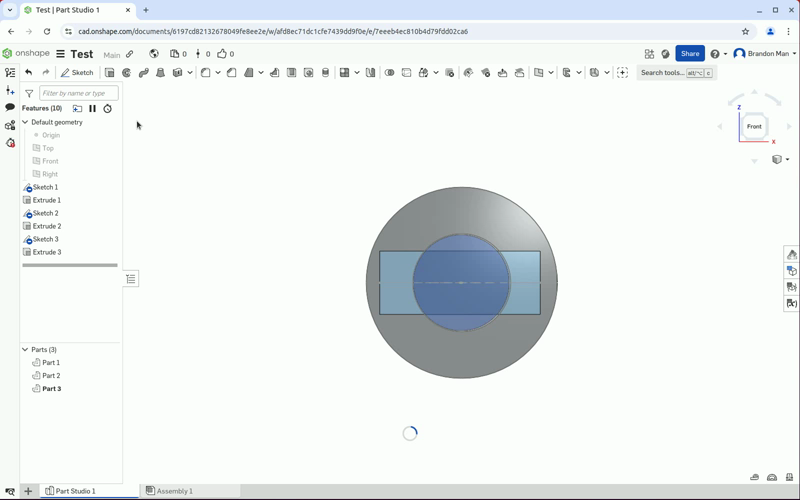
key(left, 2)
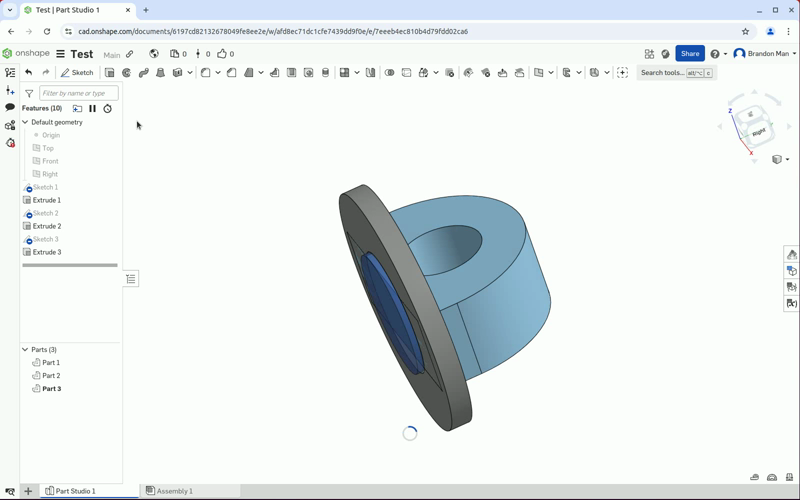
key(down, 2)
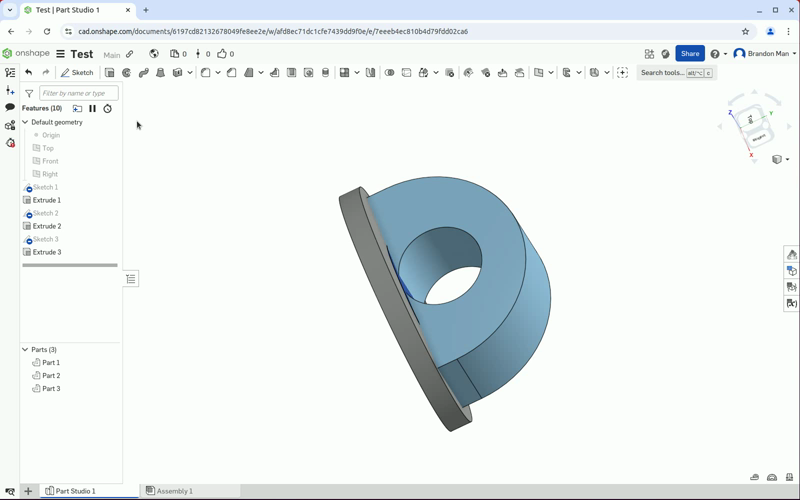
key(up, 2)
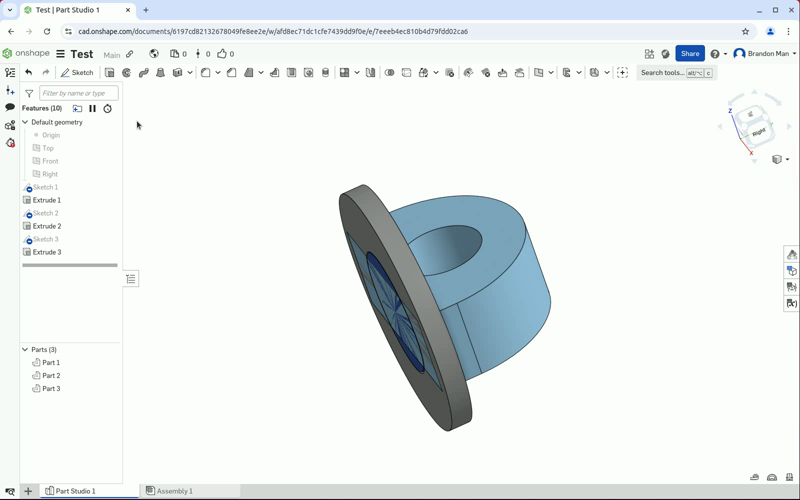
key(right, 2)
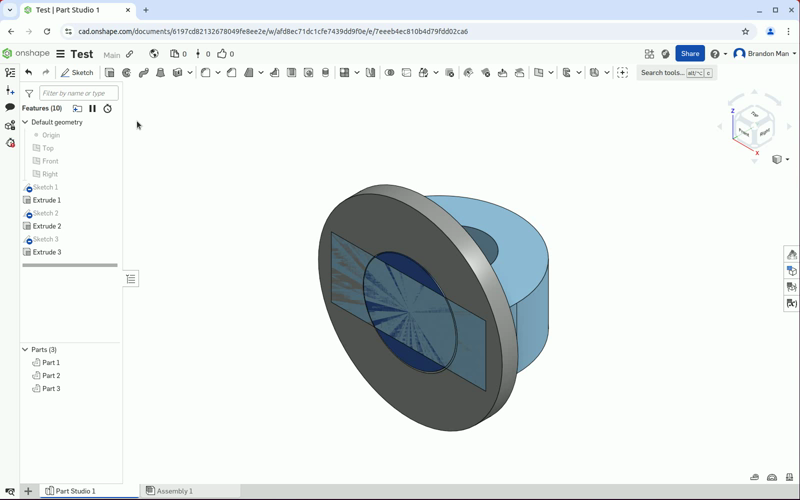
mouse_move(73, 189)
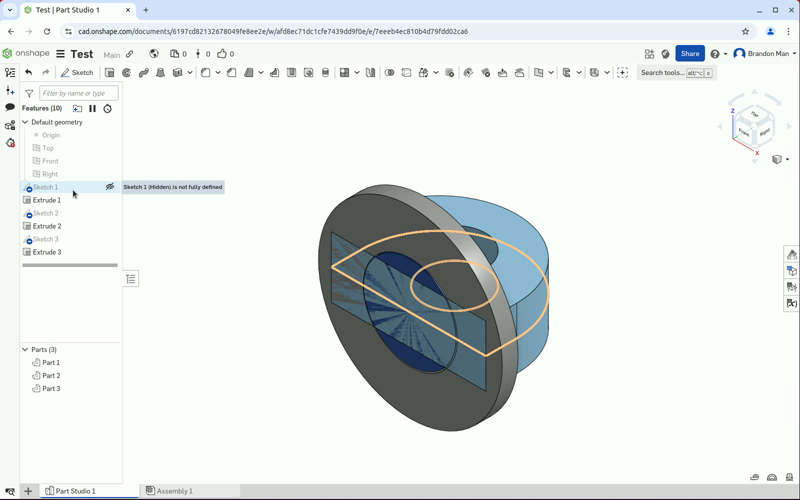
click(73, 189)